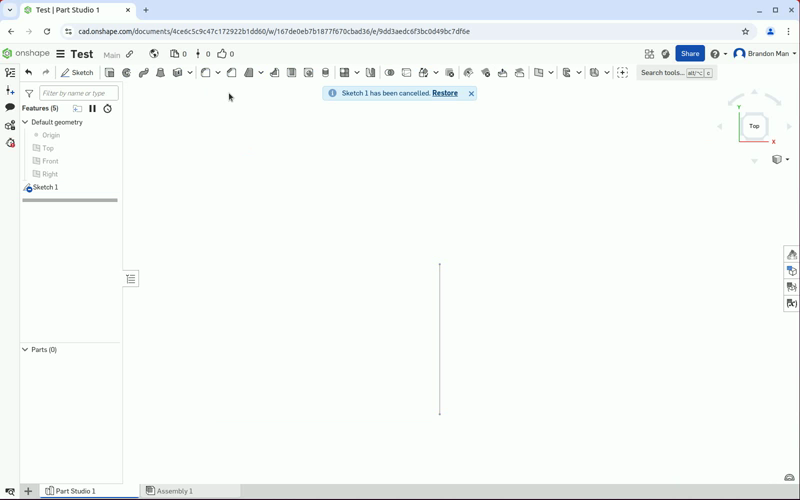
key(shift+h)
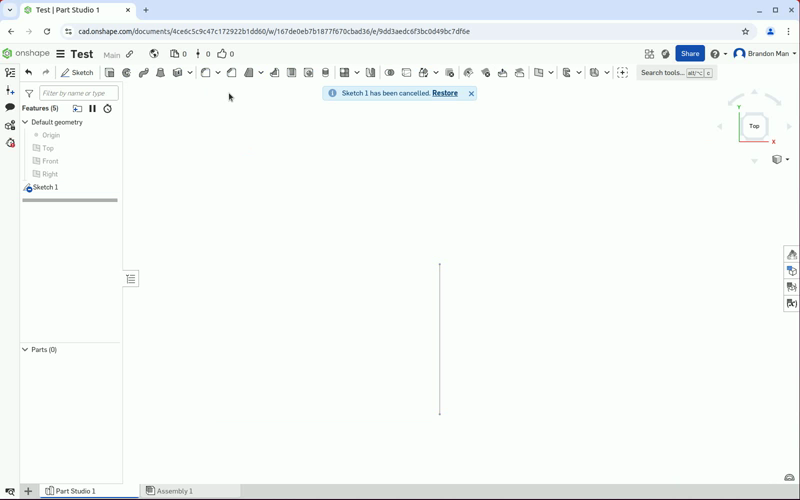
key(shift+s)
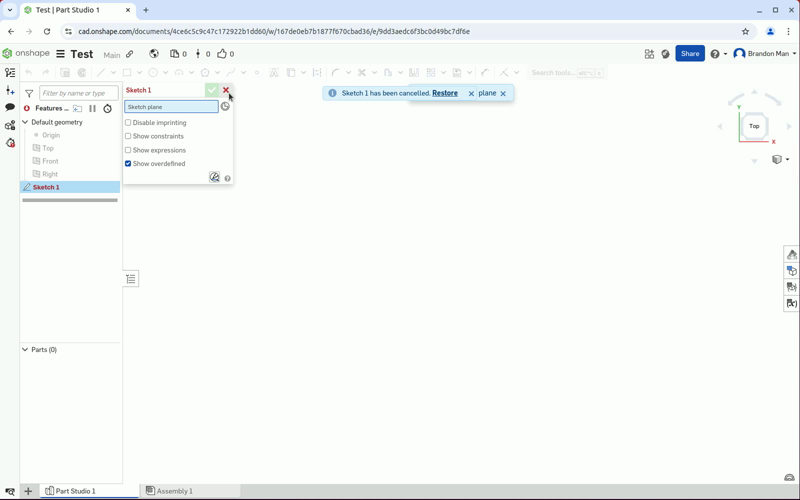
mouse_move(73, 150)
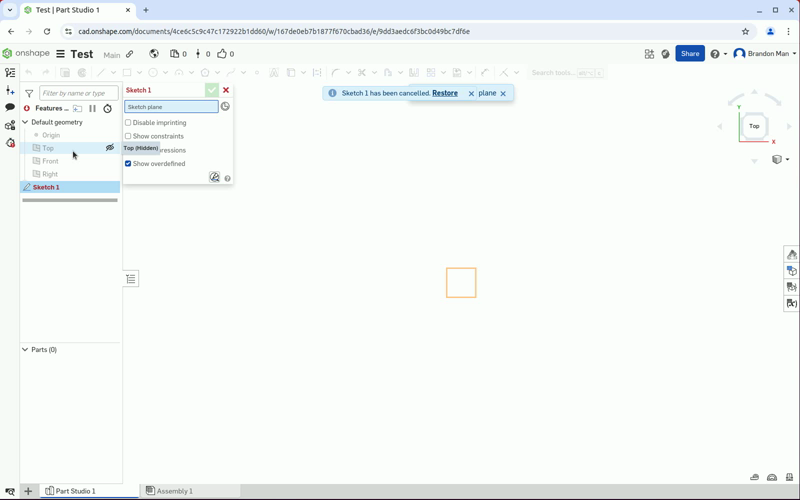
click(73, 150)
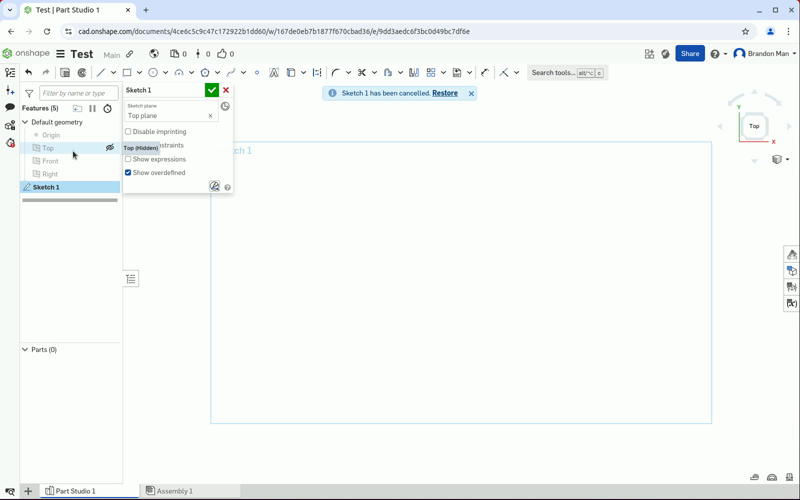
mouse_move(73, 352)
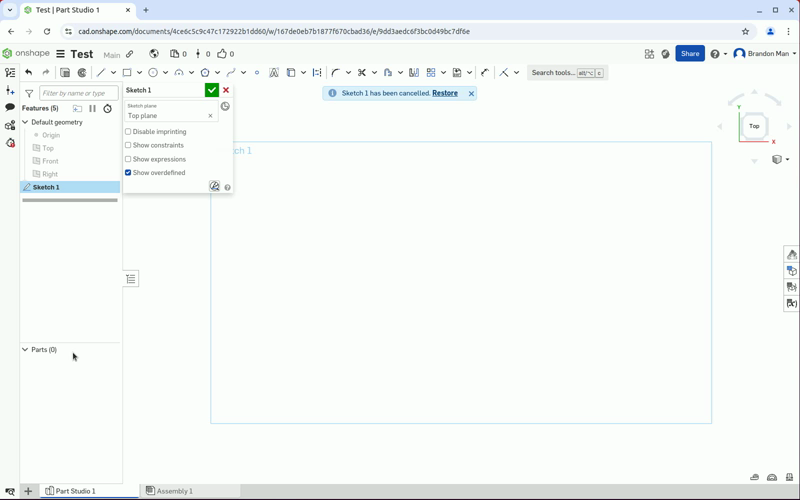
key(y)
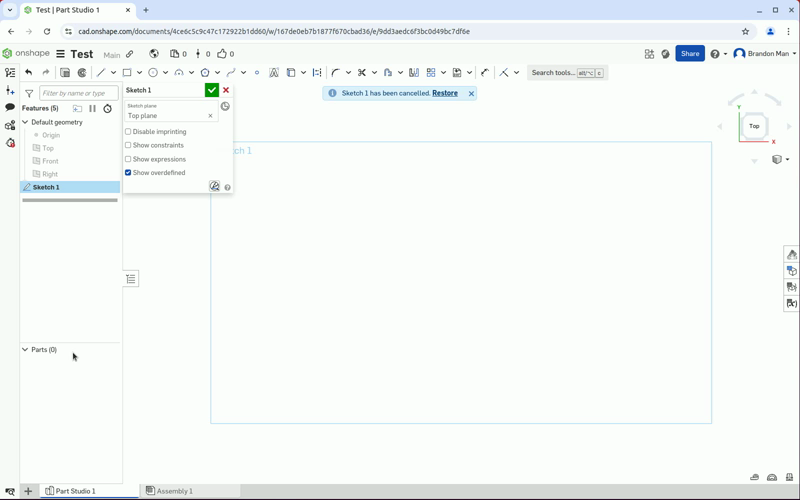
key(l)
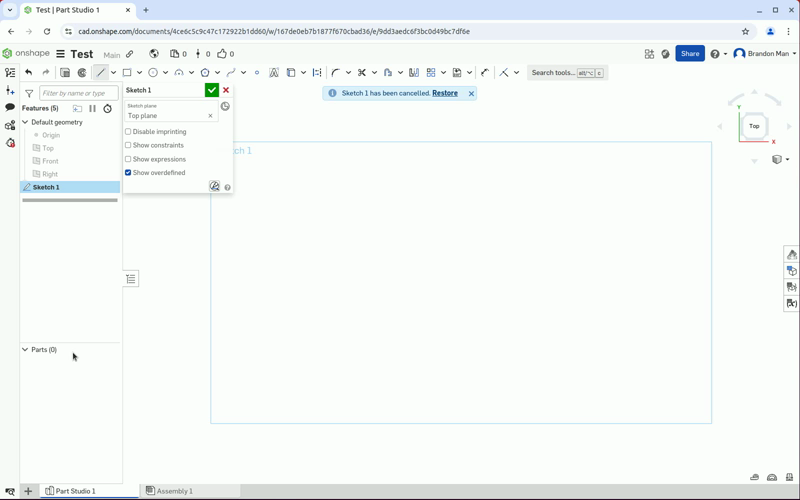
key_down(shift)
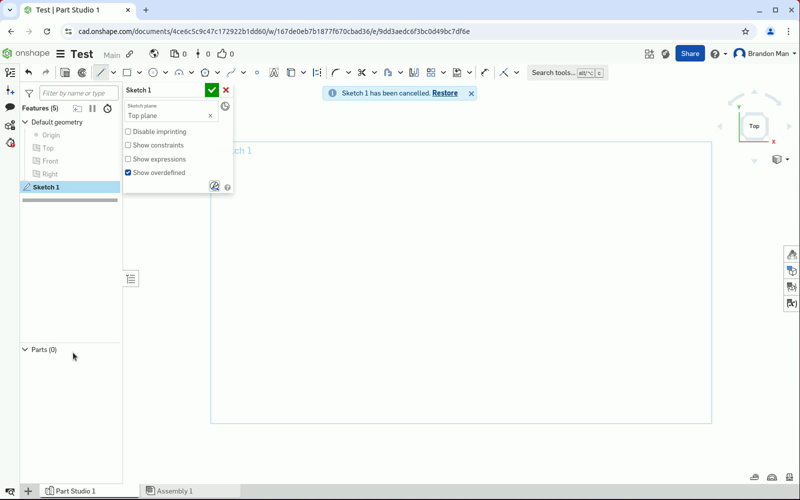
mouse_move(551, 372)
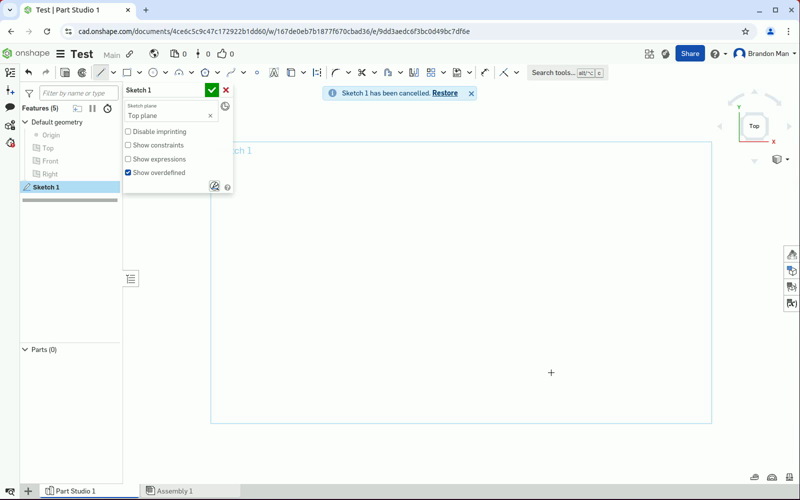
click(551, 372)
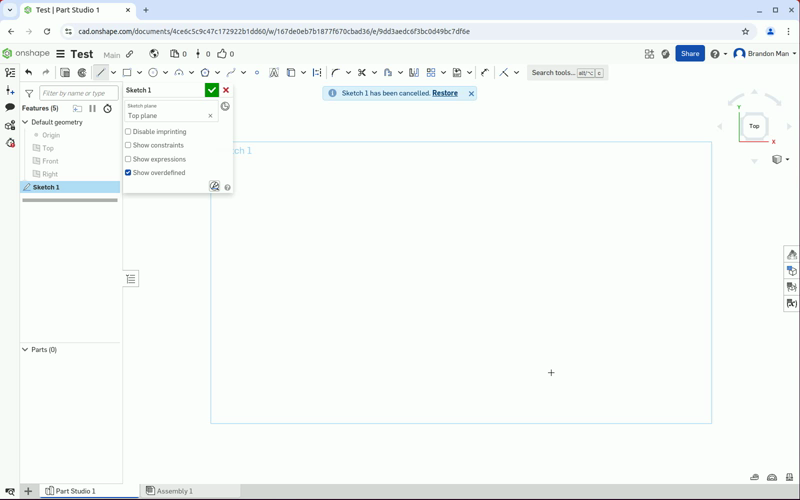
key_up(shift)
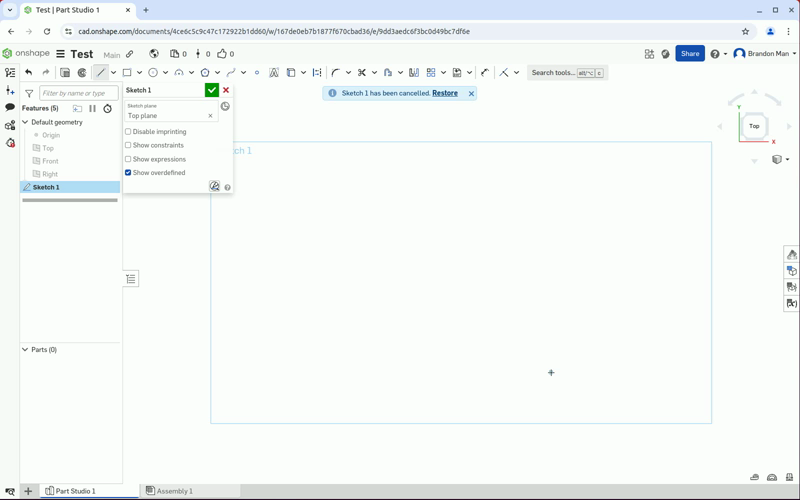
key_down(shift)
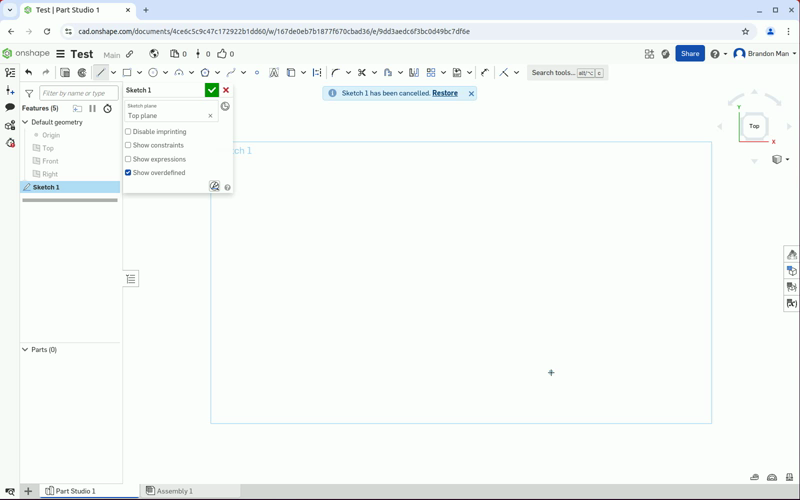
mouse_move(581, 372)
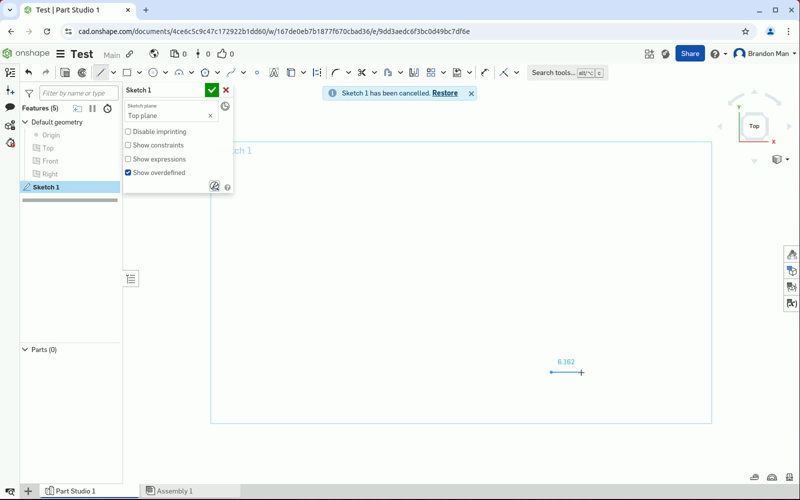
mouse_move(573, 372)
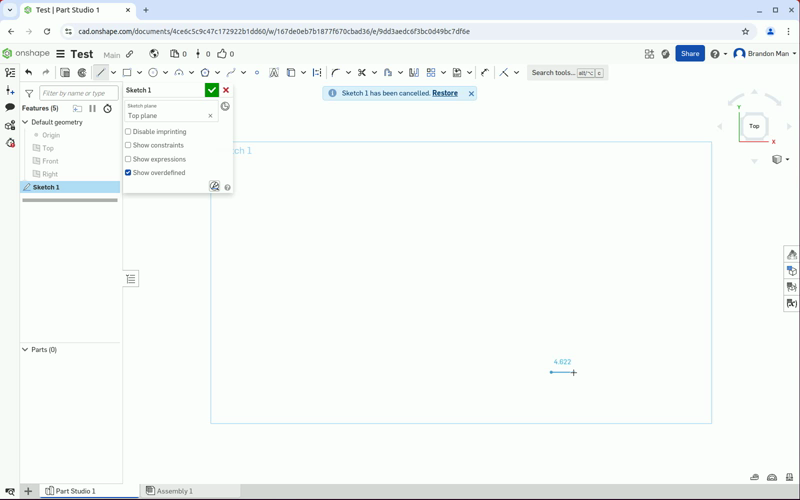
click(573, 372)
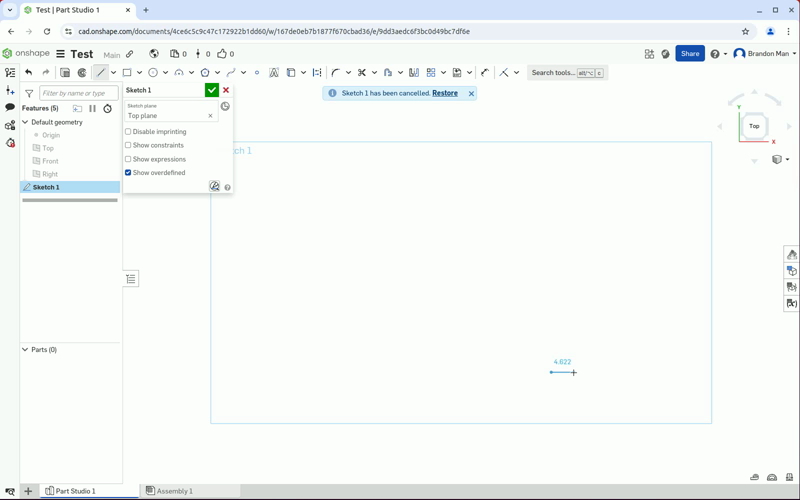
key_up(shift)
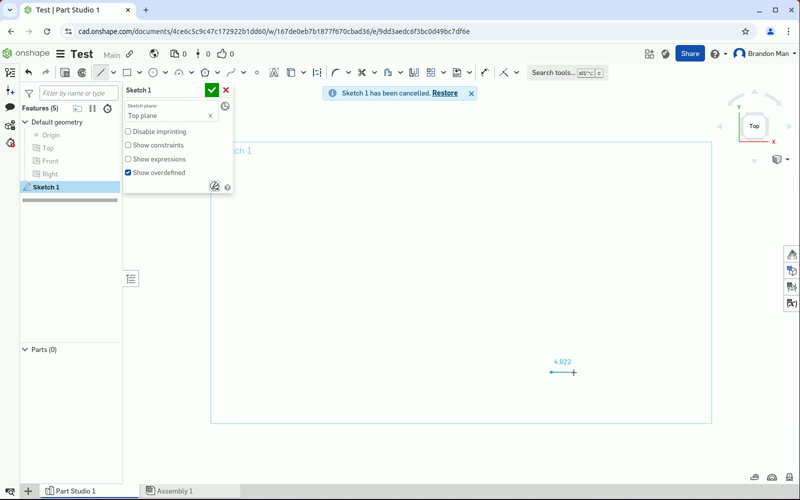
key_down(shift)
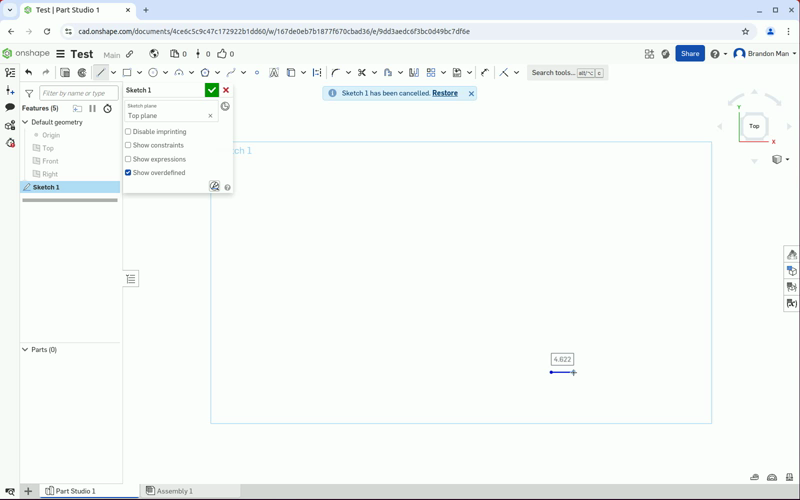
mouse_move(573, 171)
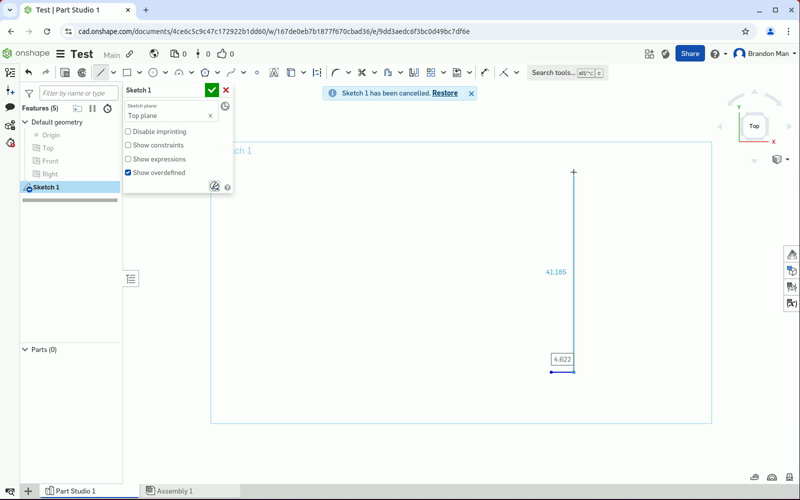
click(573, 171)
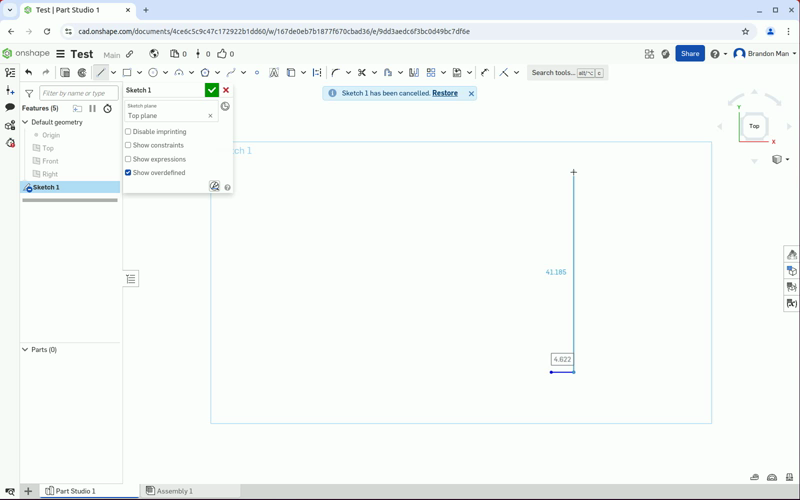
key_up(shift)
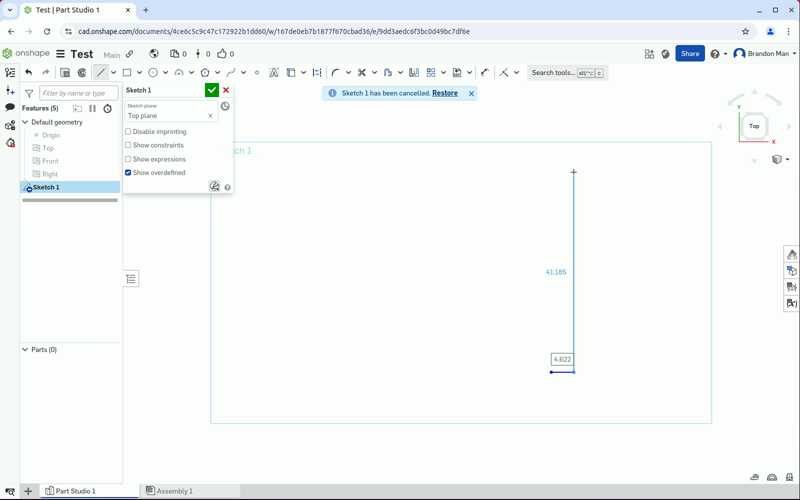
key_down(shift)
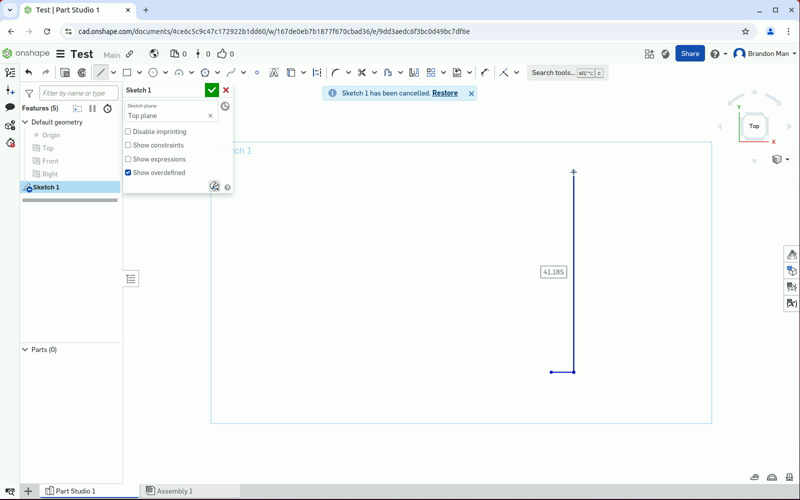
mouse_move(589, 171)
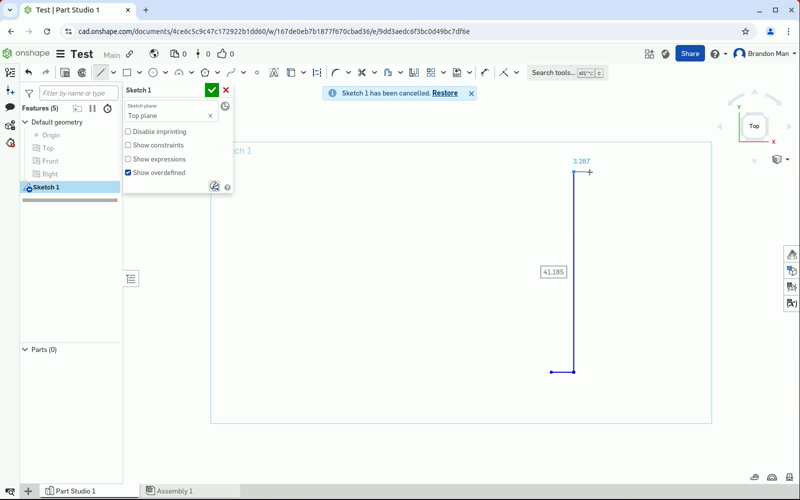
mouse_move(551, 171)
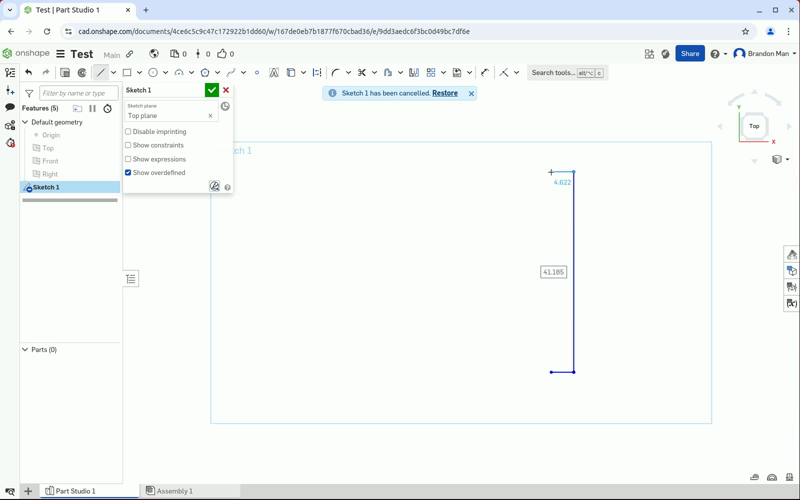
click(551, 171)
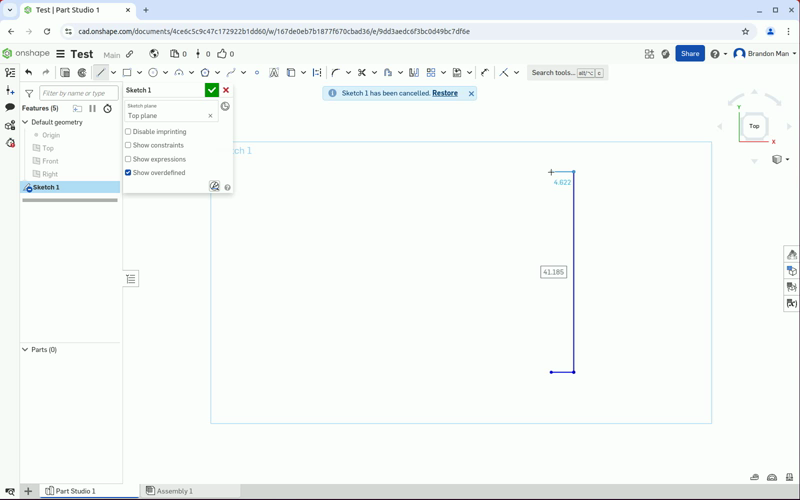
key_up(shift)
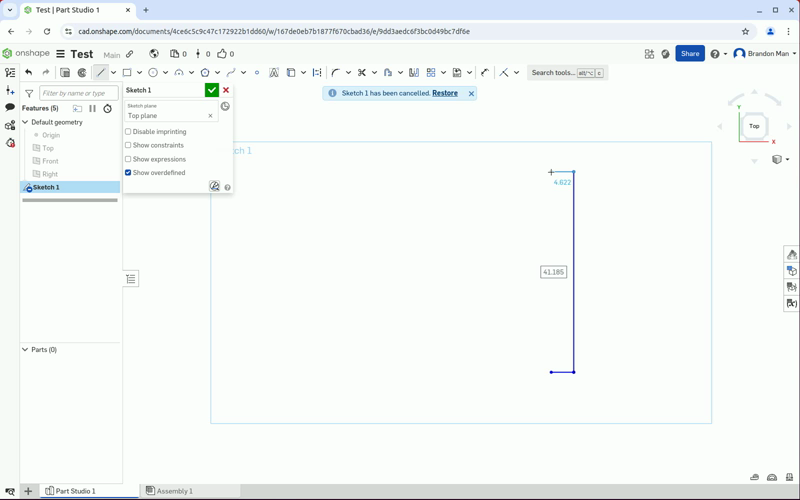
key_down(shift)
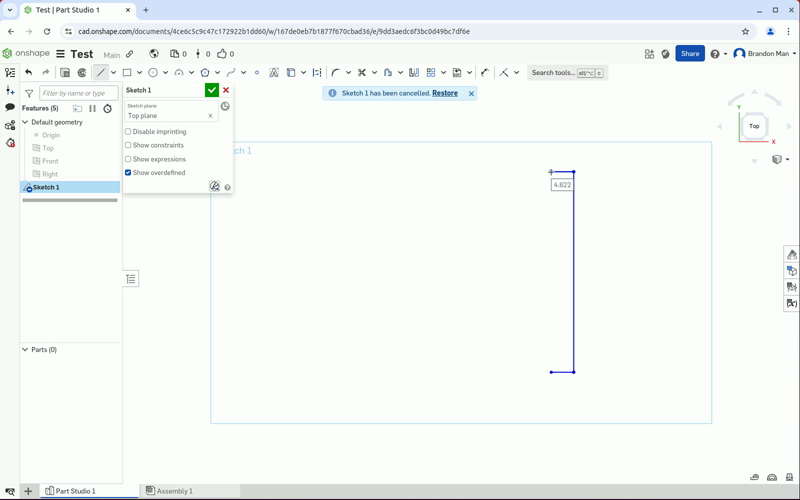
mouse_move(581, 171)
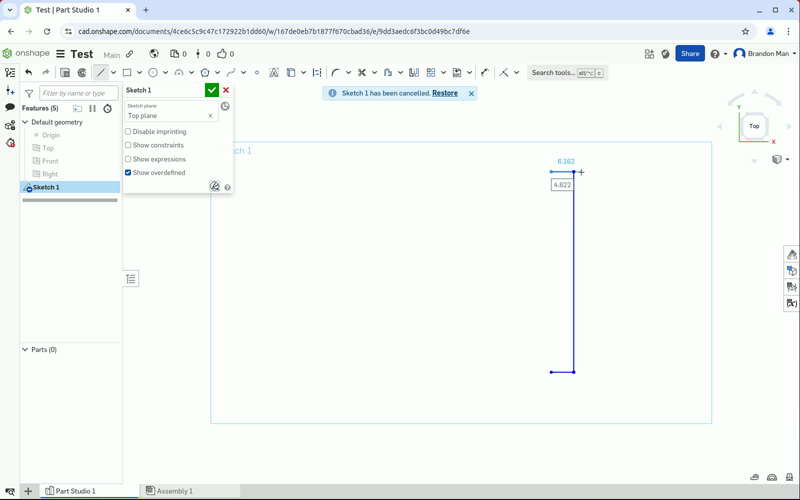
mouse_move(551, 192)
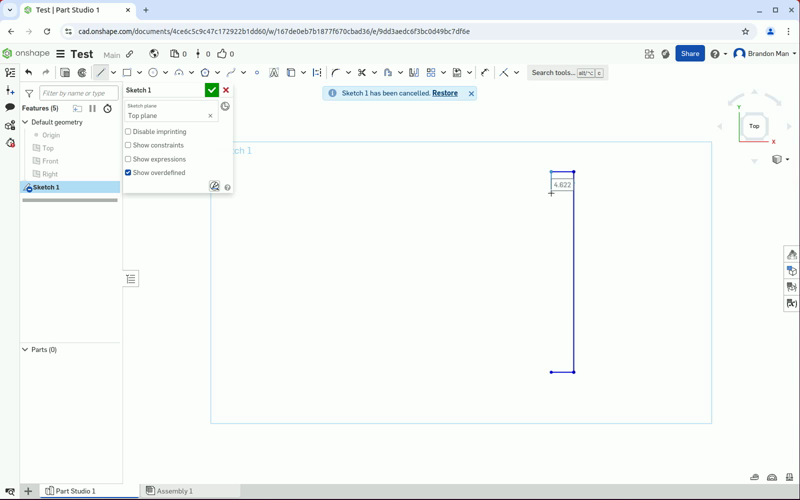
click(551, 192)
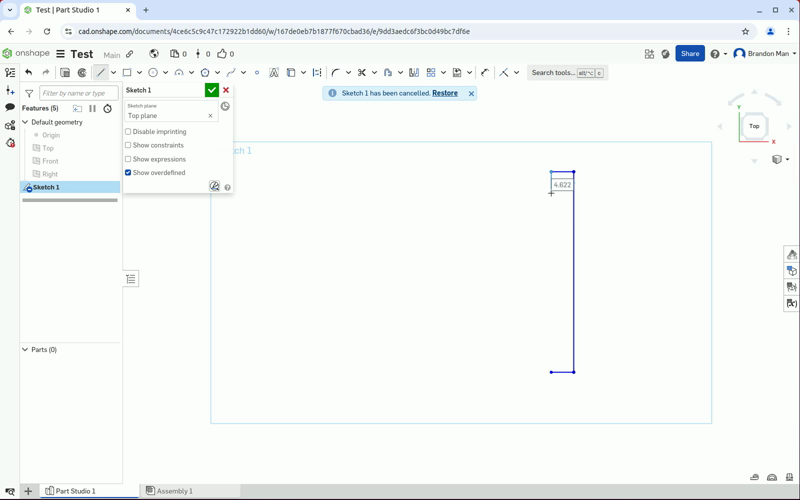
key_up(shift)
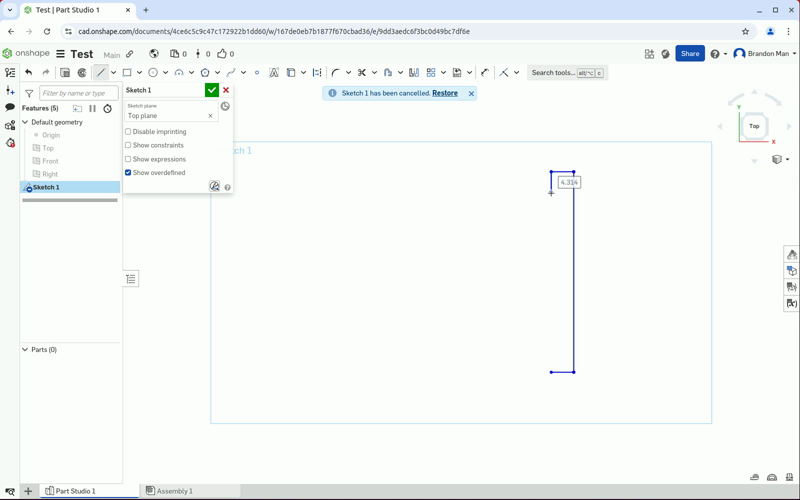
key_down(shift)
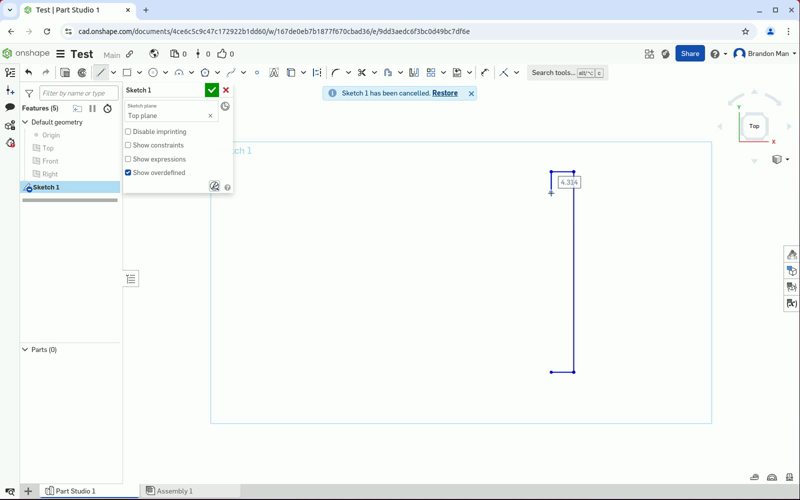
key_up(shift)
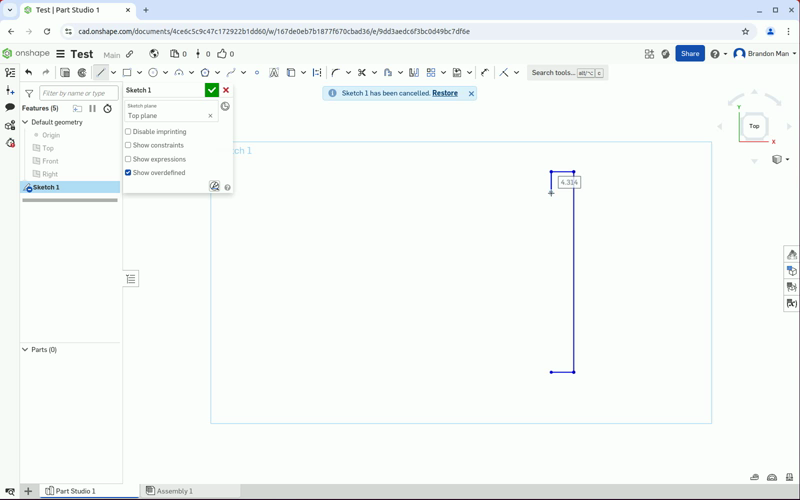
key_down(shift)
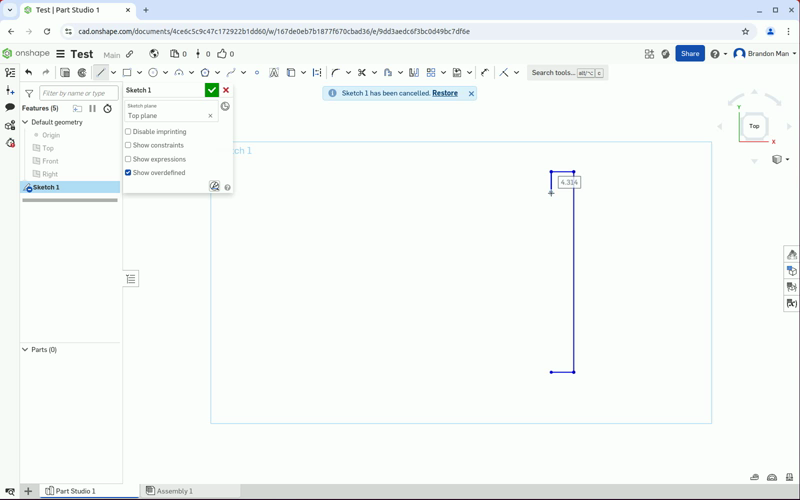
mouse_move(551, 372)
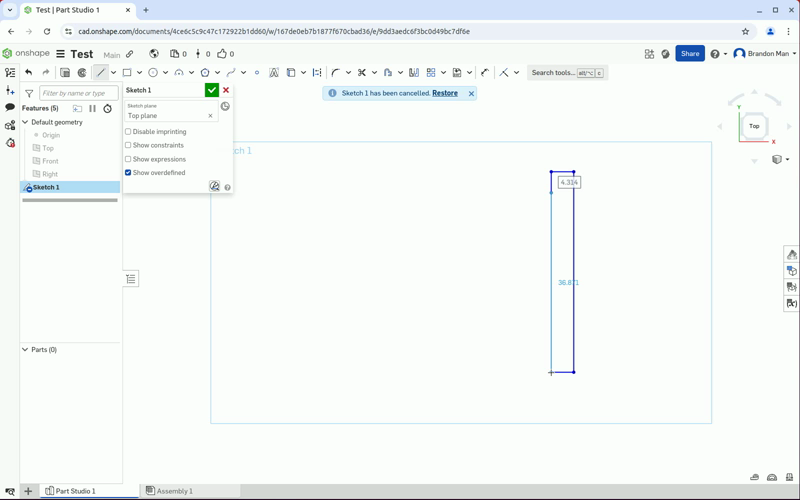
key_up(shift)
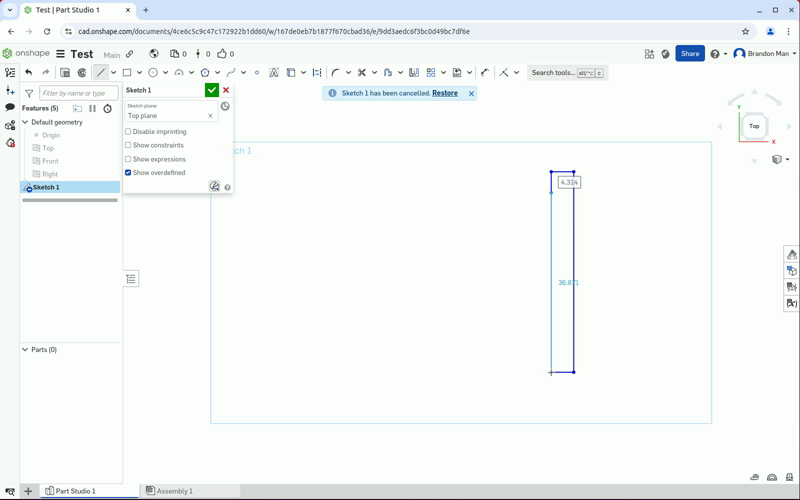
click(551, 372)
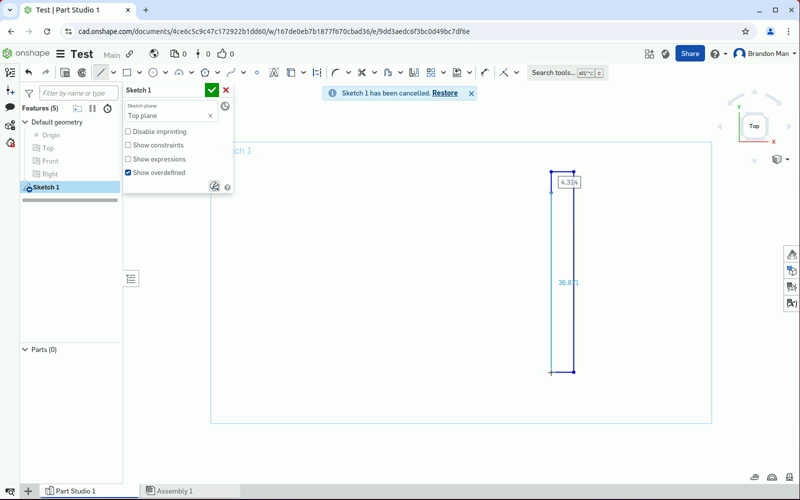
key(esc)
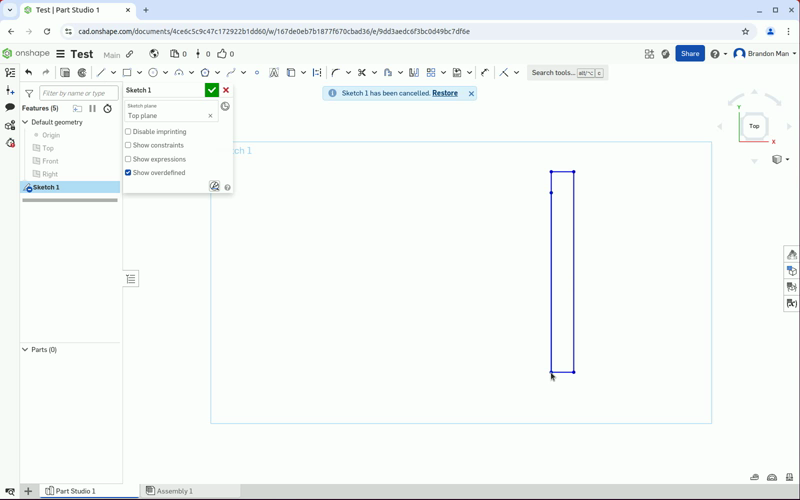
mouse_move(558, 263)
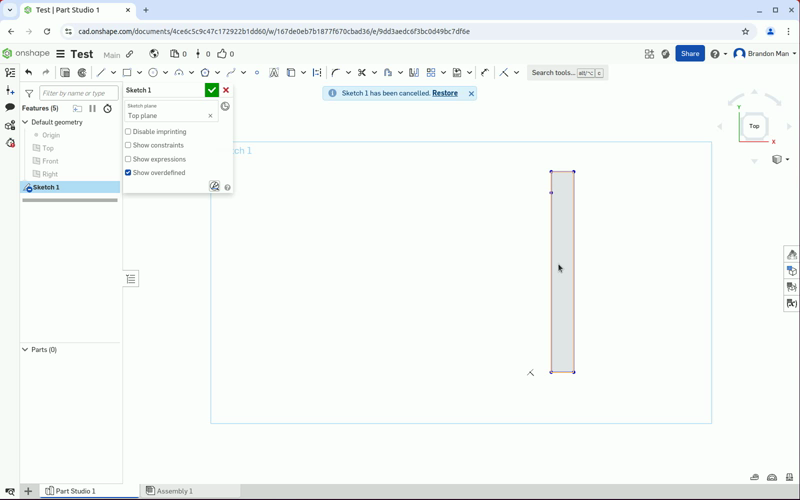
click(558, 263)
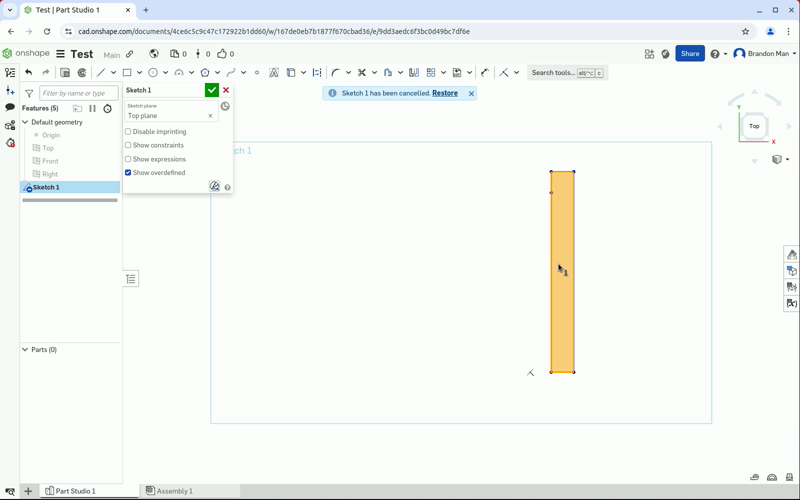
mouse_move(73, 352)
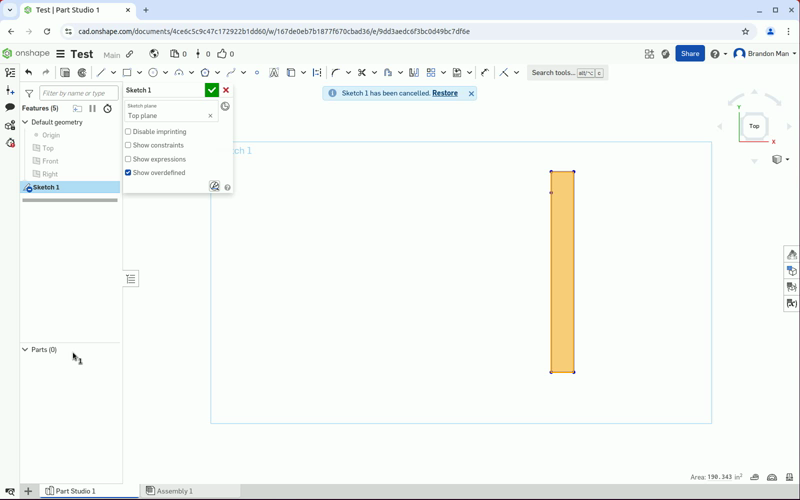
key(shift+y)
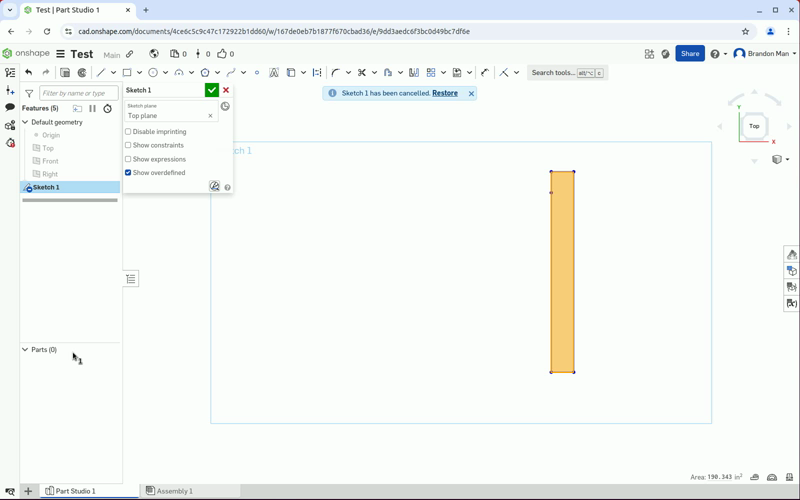
key(shift+e)
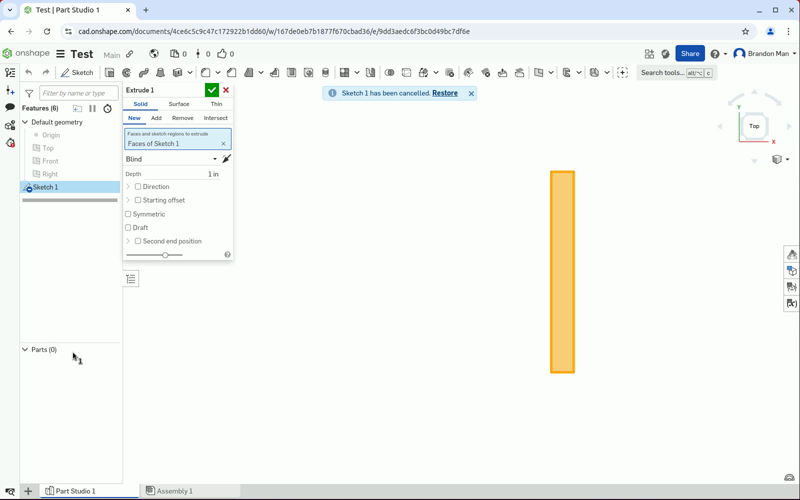
mouse_move(143, 106)
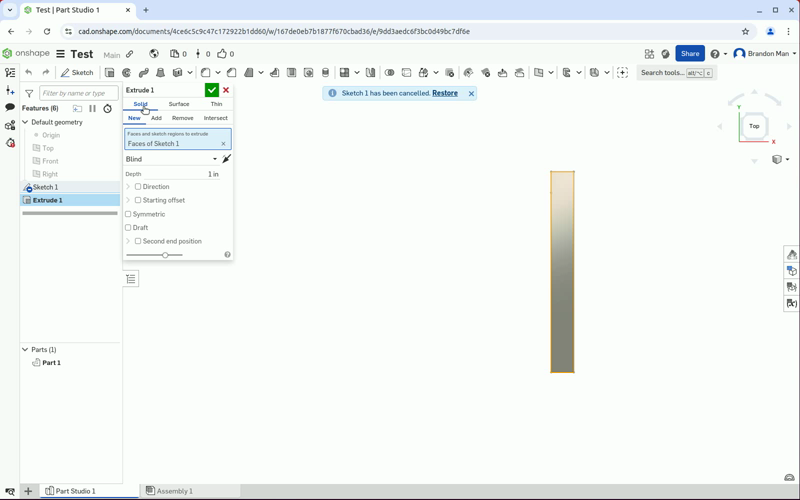
click(143, 106)
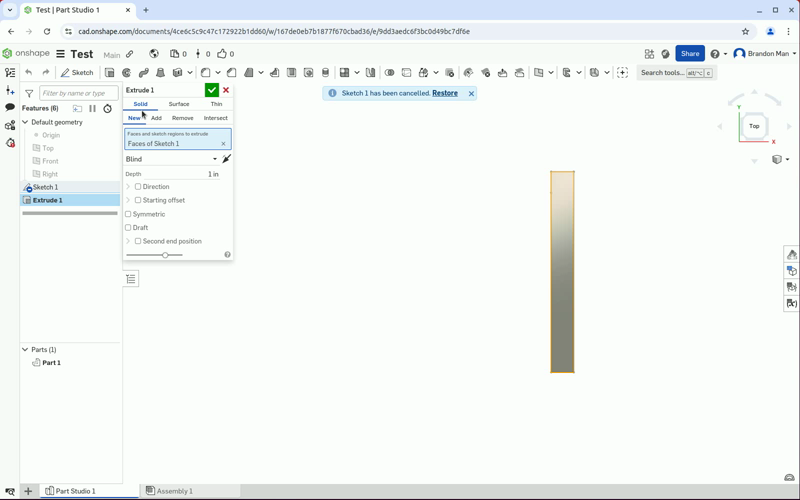
mouse_move(137, 120)
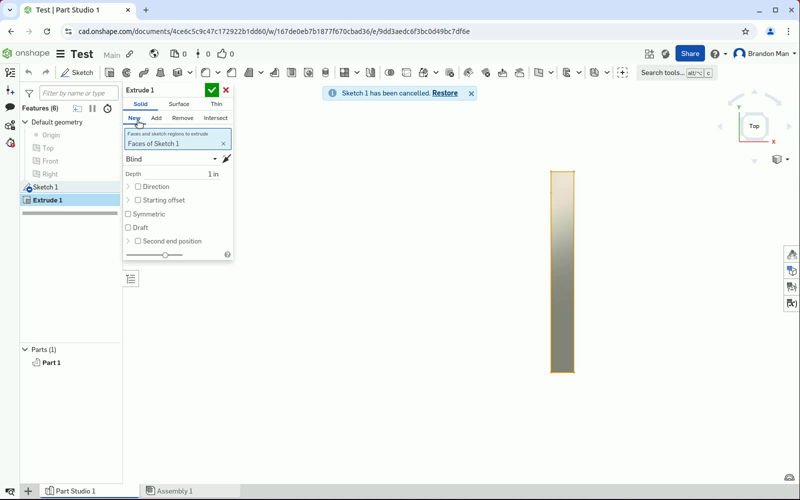
click(137, 120)
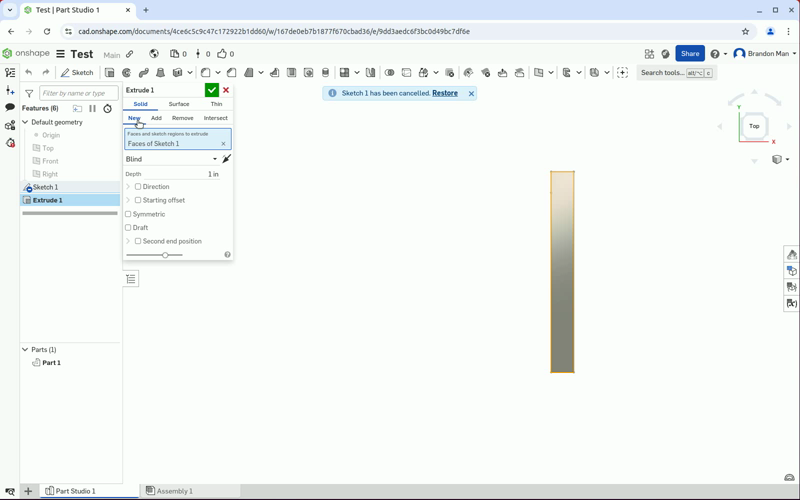
key(tab, 4)
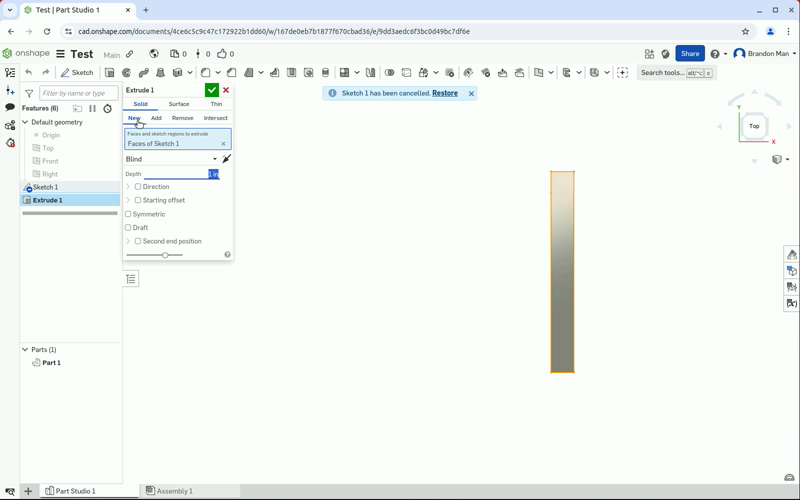
text(14.202)
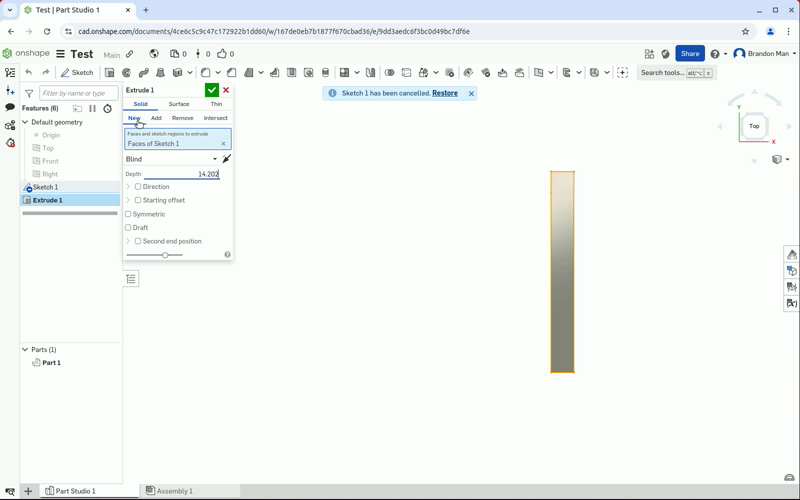
key(enter)
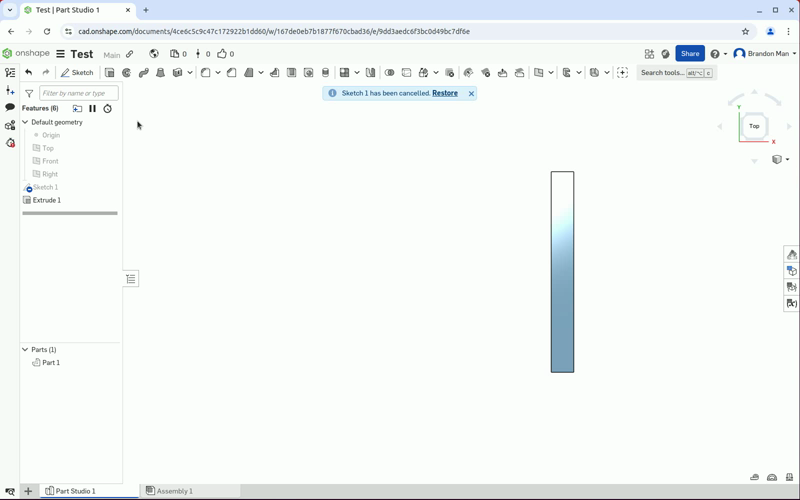
key(shift+h)
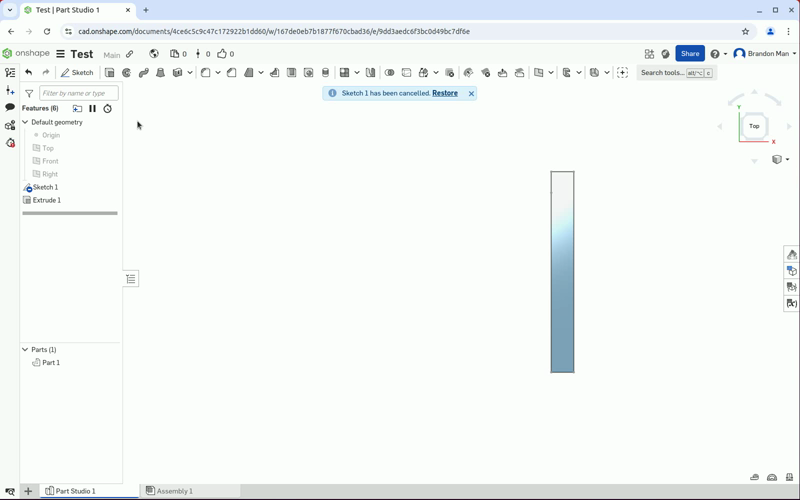
key(shift+h)
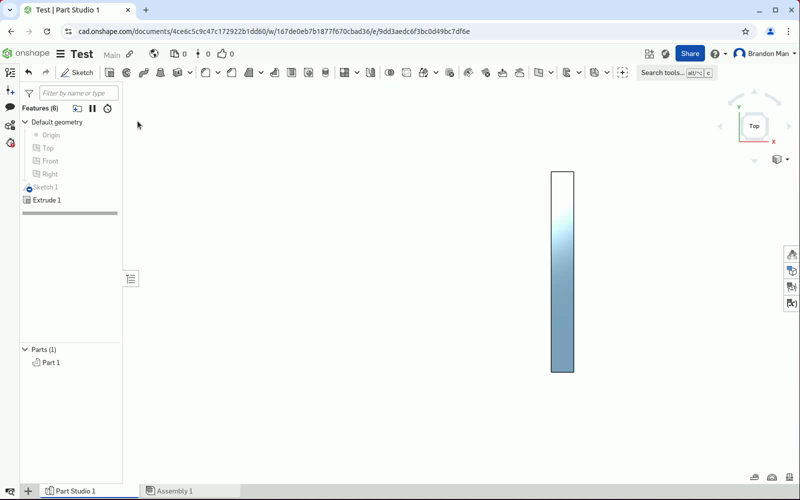
mouse_move(73, 189)
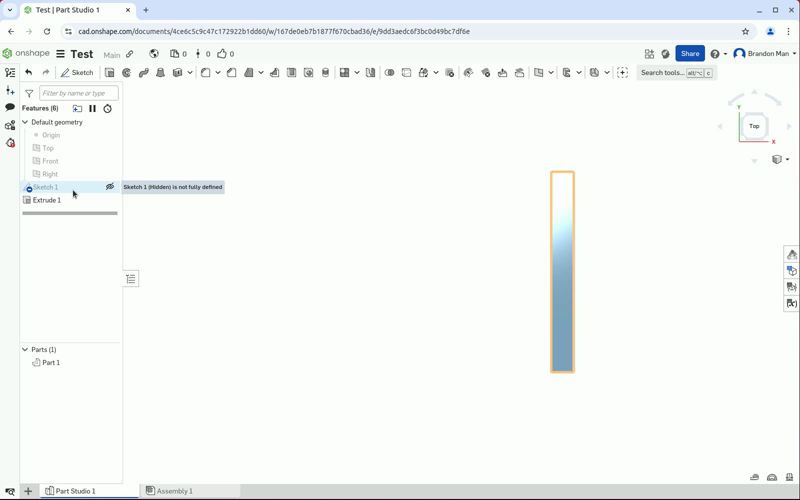
click(73, 189)
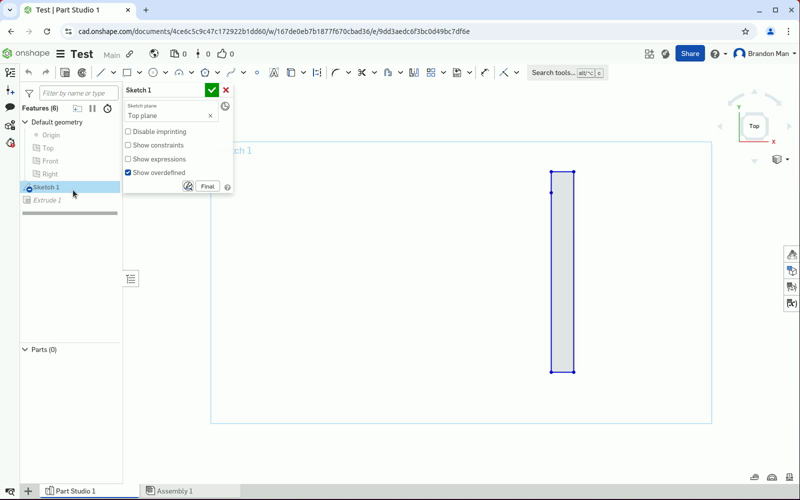
mouse_move(229, 92)
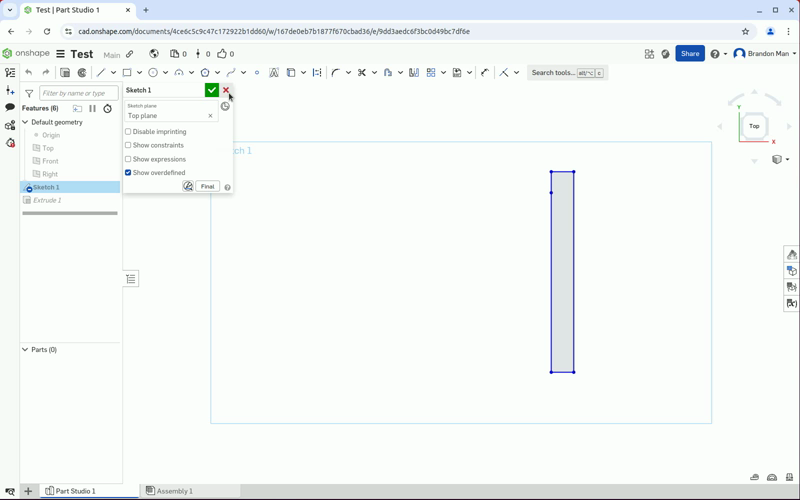
click(229, 92)
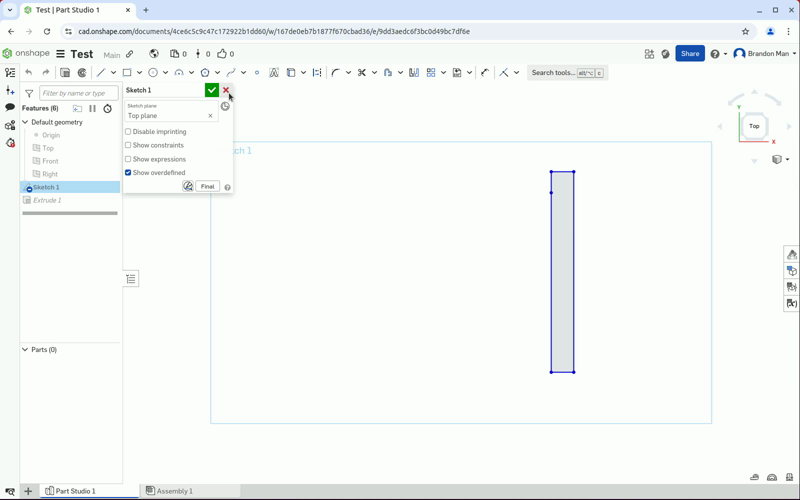
key(shift+s)
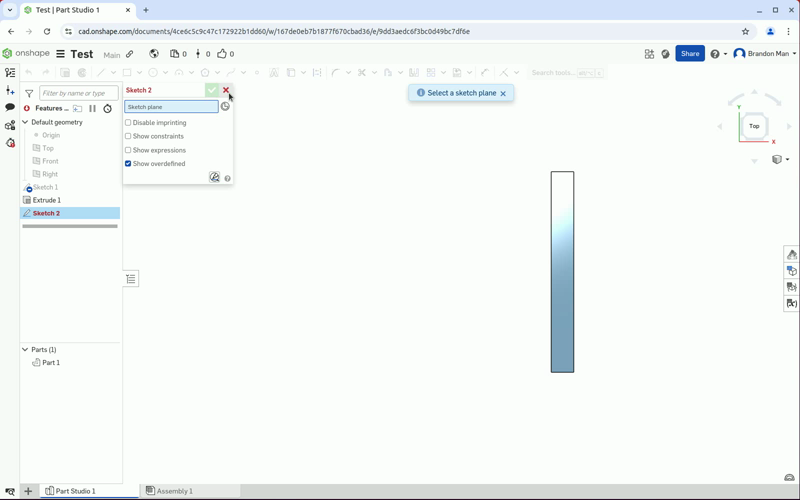
mouse_move(73, 150)
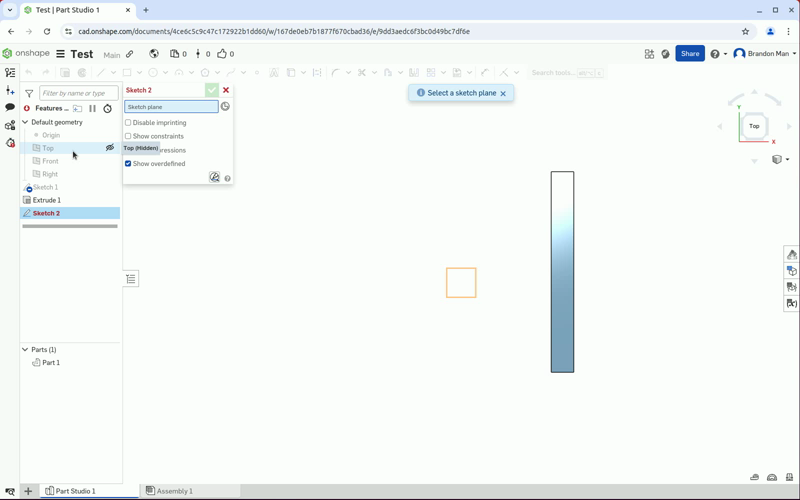
click(73, 150)
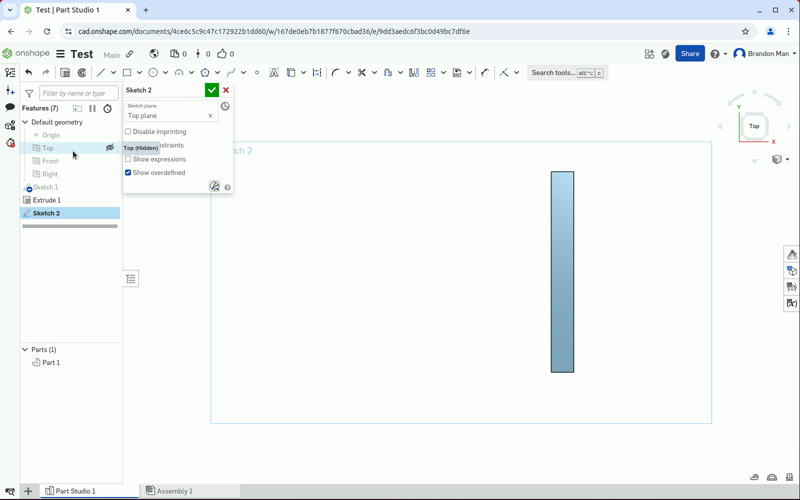
mouse_move(73, 352)
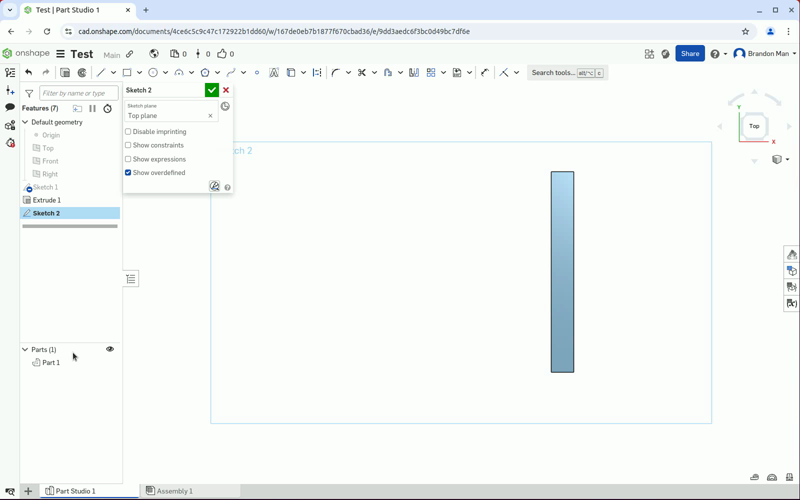
key(y)
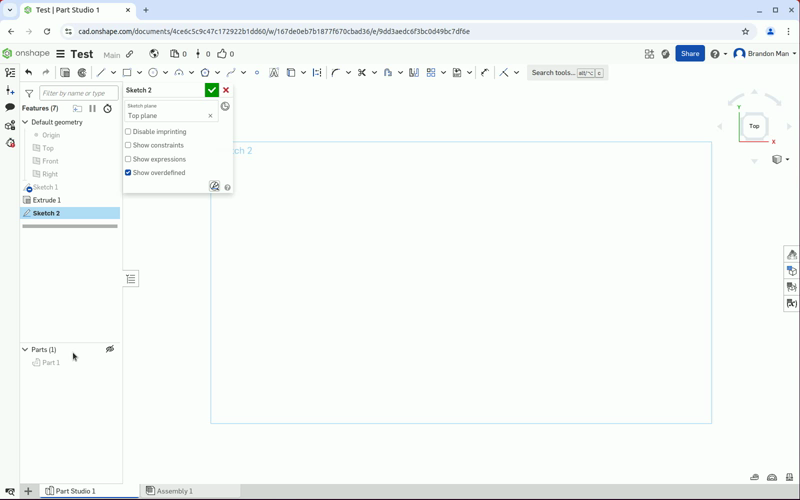
key(l)
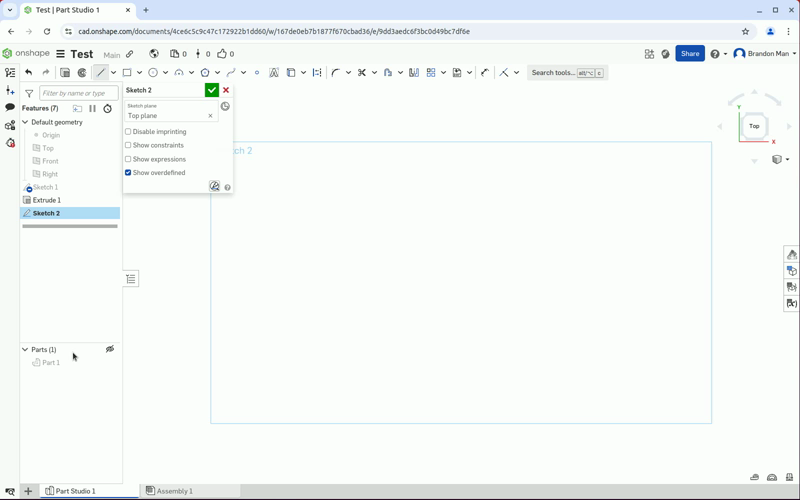
key_down(shift)
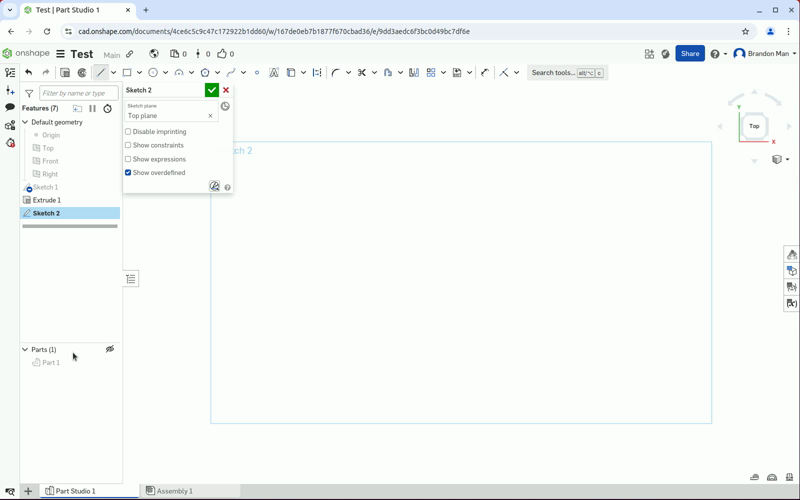
mouse_move(370, 192)
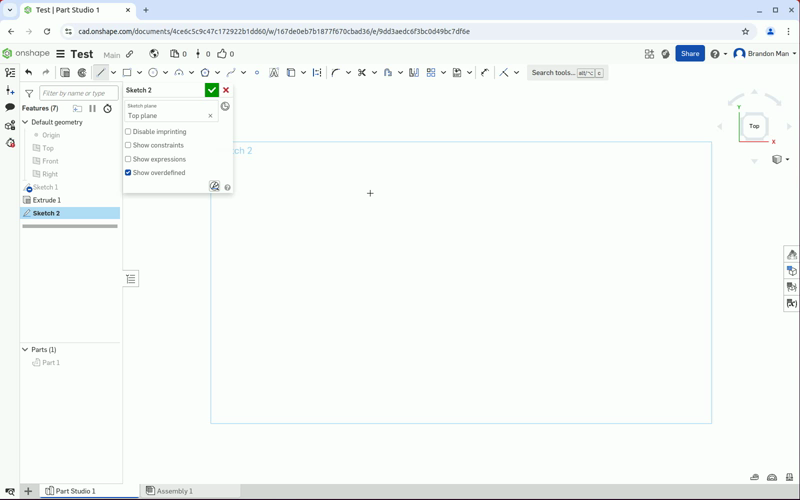
click(370, 192)
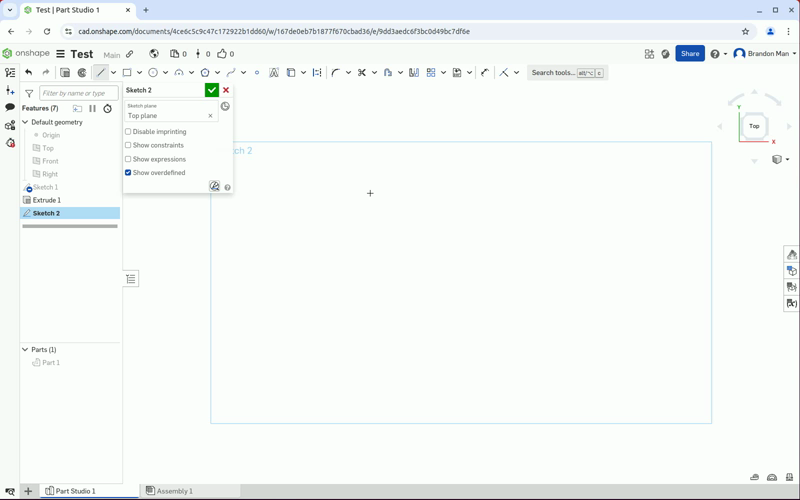
key_up(shift)
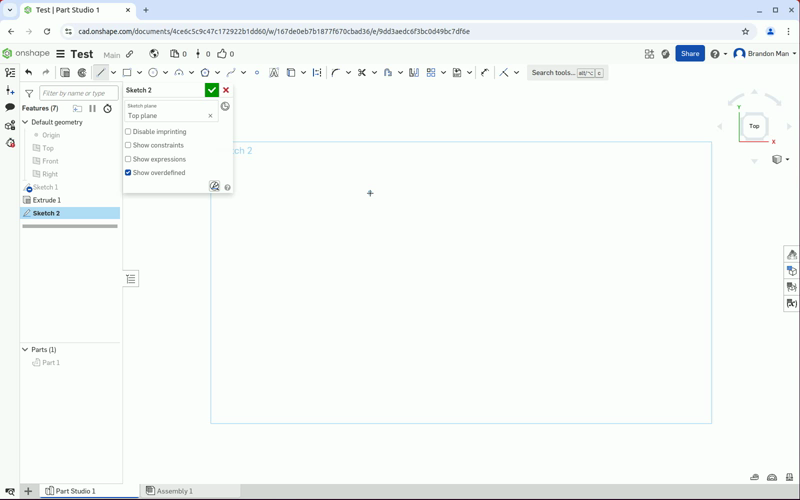
key_down(shift)
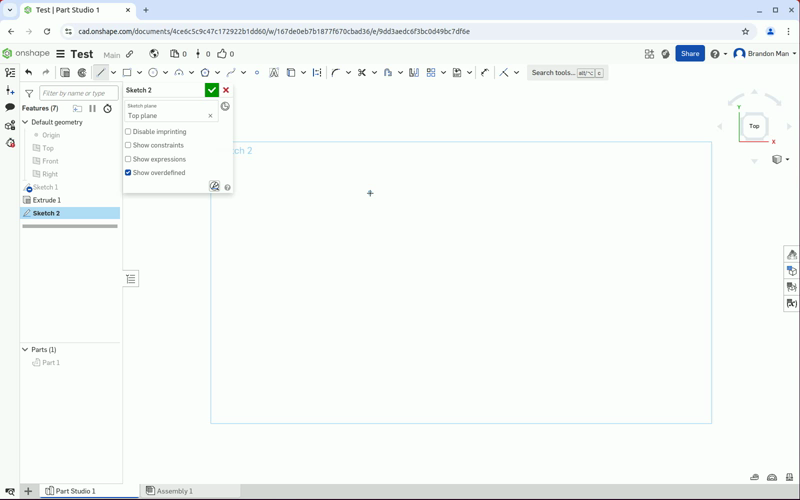
mouse_move(550, 192)
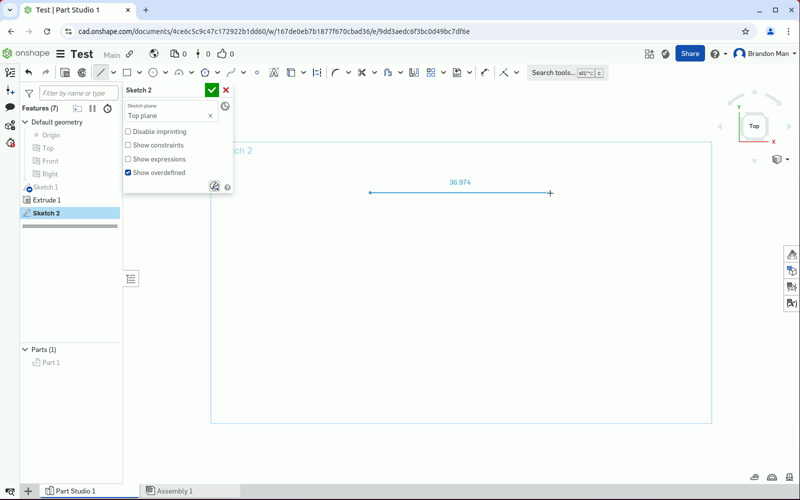
click(550, 192)
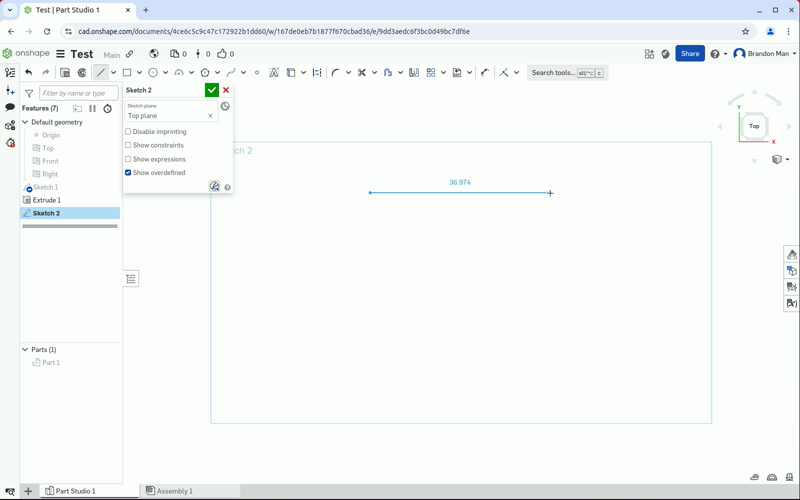
key_up(shift)
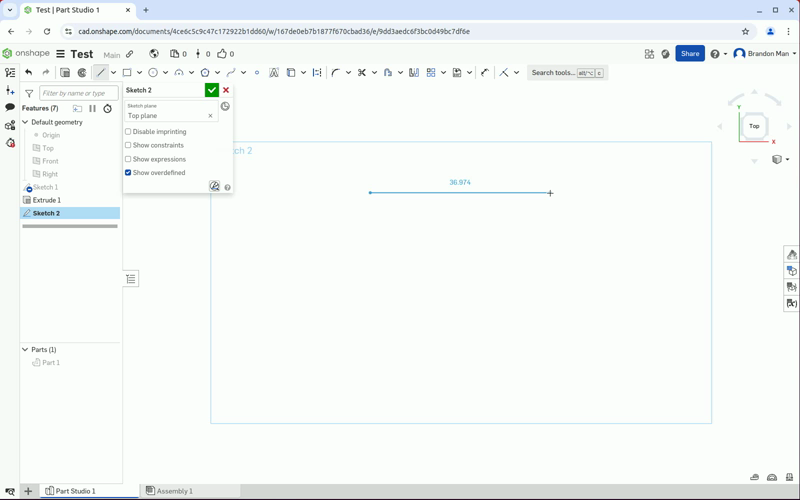
key_down(shift)
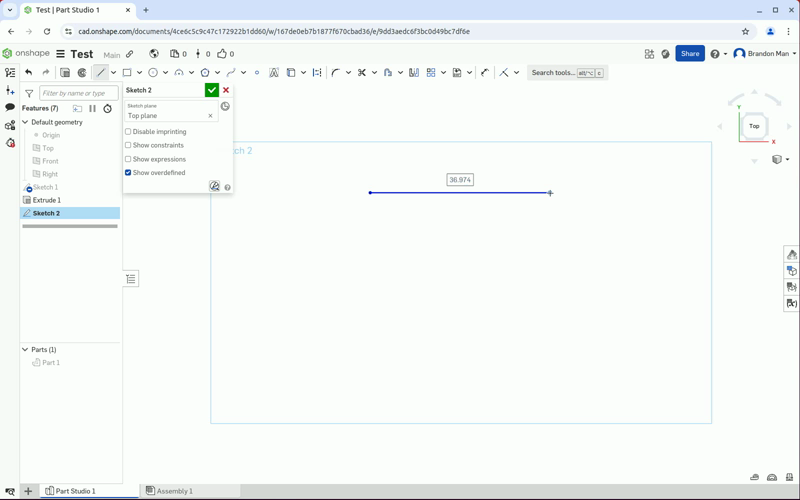
mouse_move(580, 192)
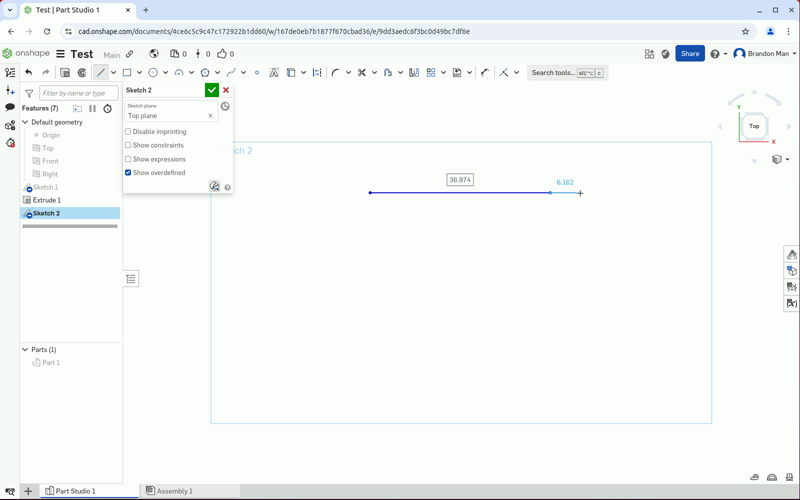
mouse_move(550, 171)
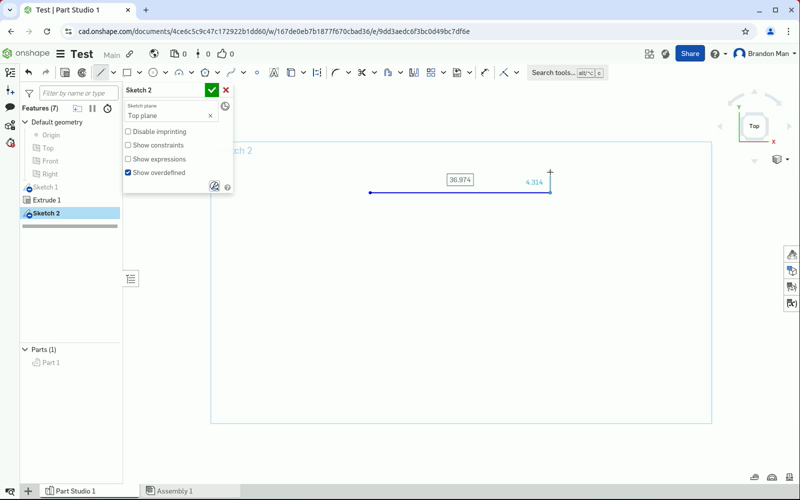
click(550, 171)
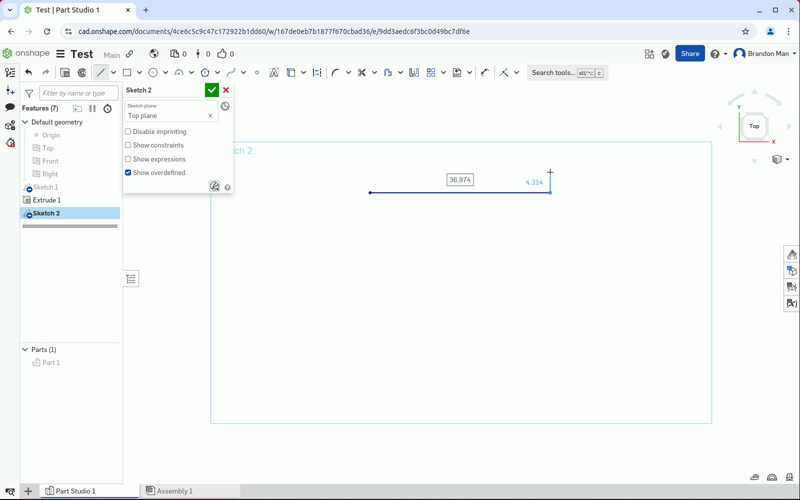
key_up(shift)
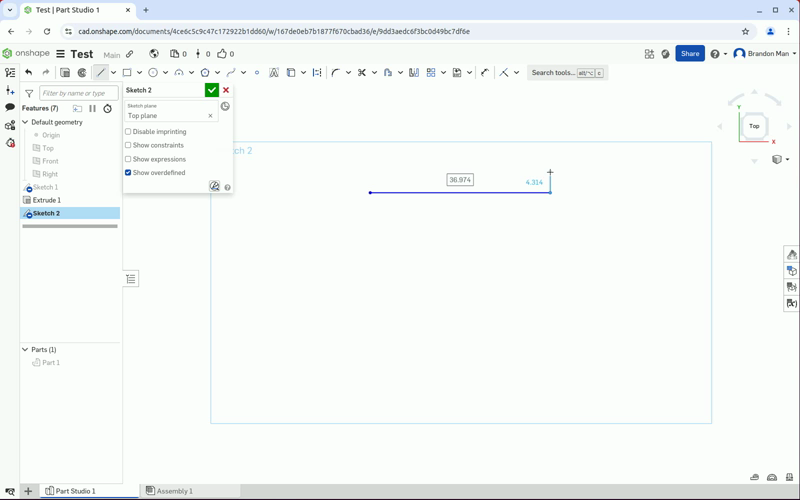
key_down(shift)
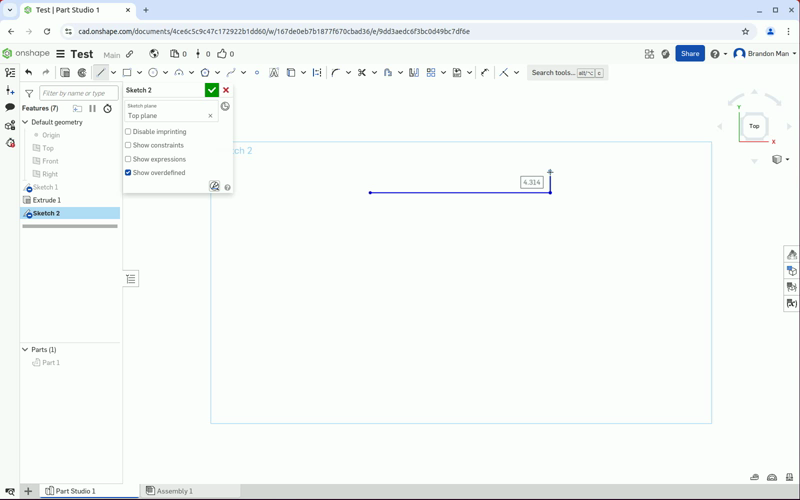
mouse_move(370, 171)
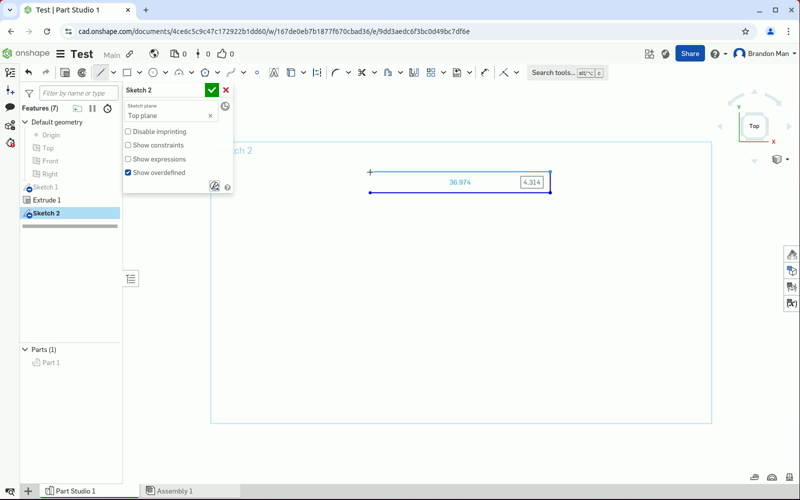
click(370, 171)
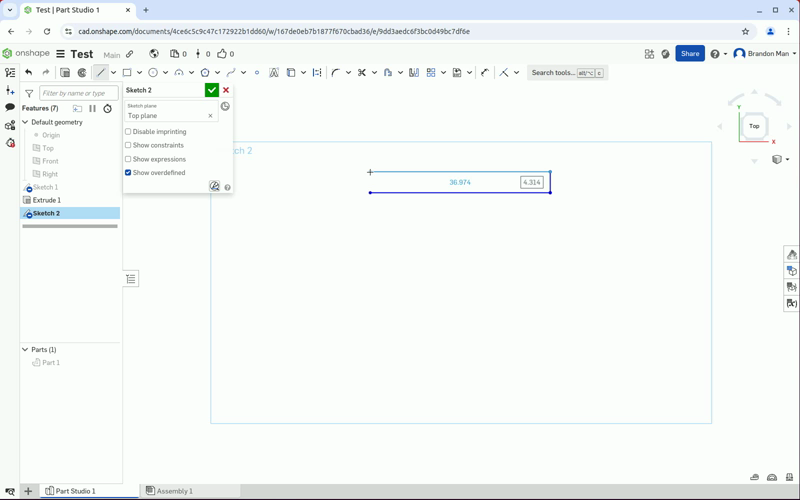
key_up(shift)
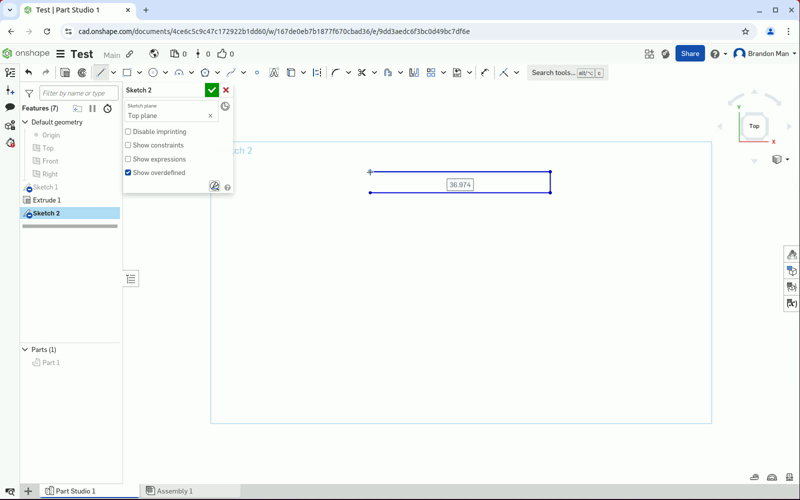
mouse_move(400, 171)
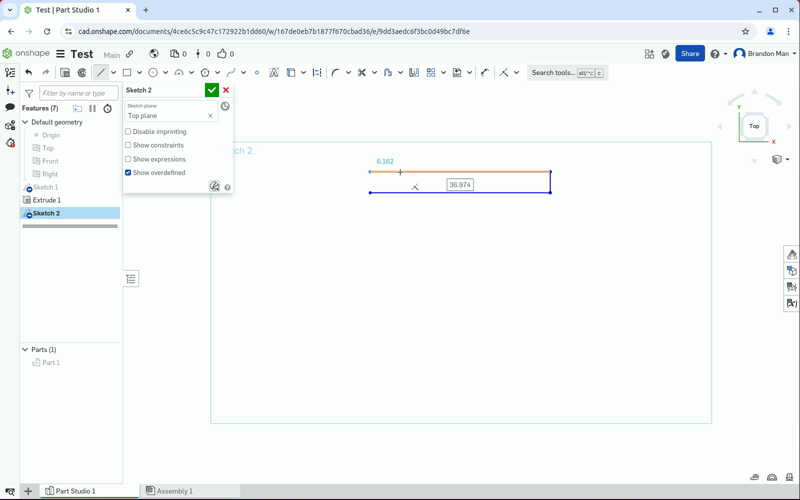
key_down(shift)
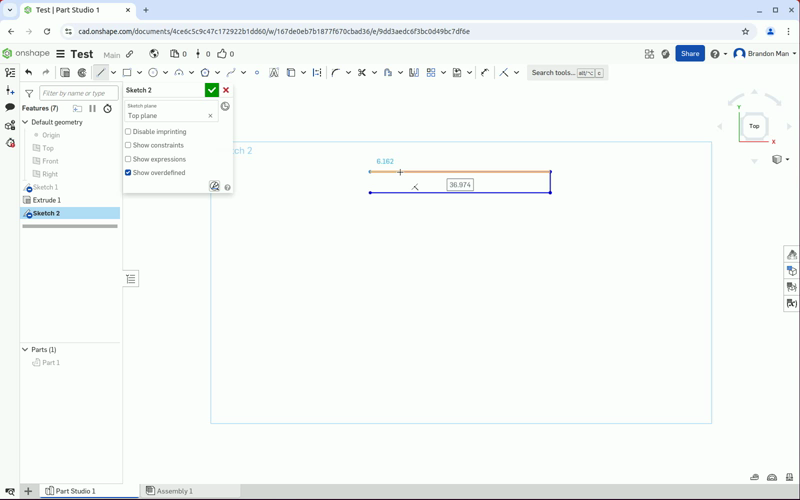
mouse_move(370, 192)
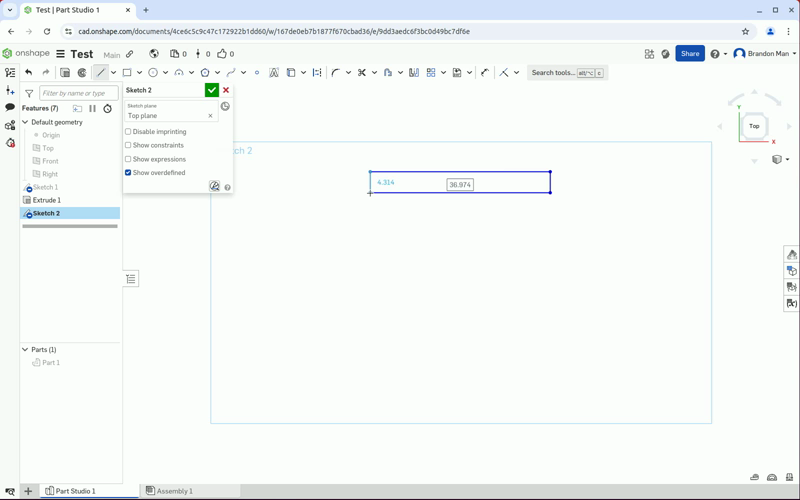
key_up(shift)
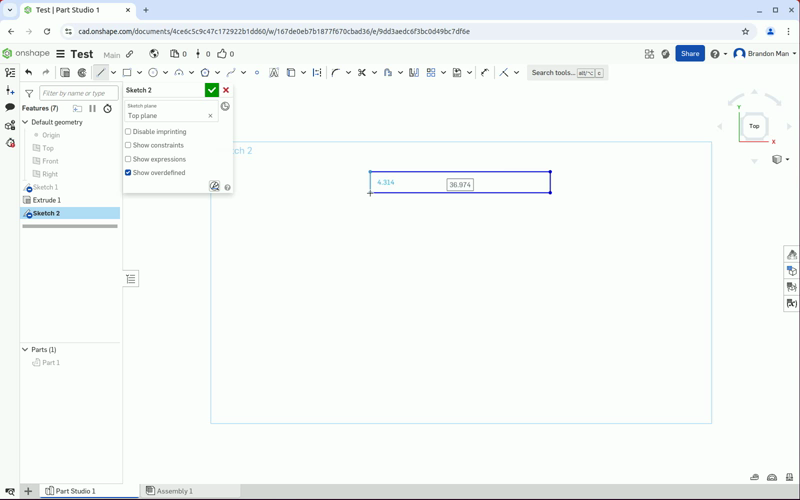
click(370, 192)
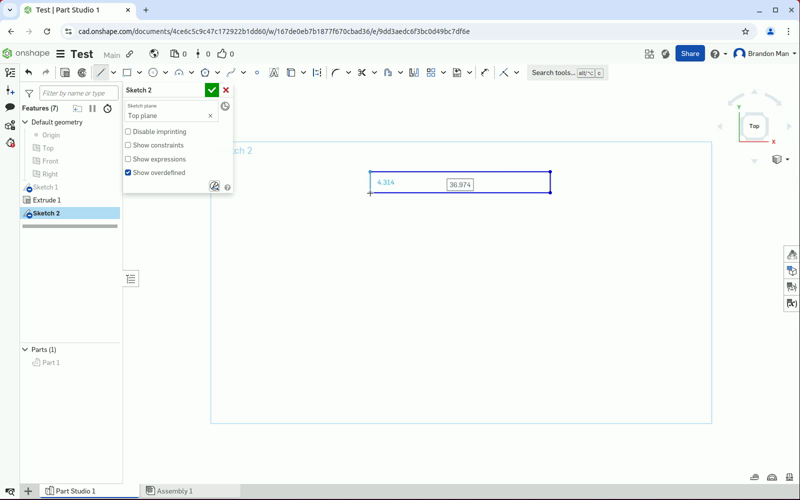
key(esc)
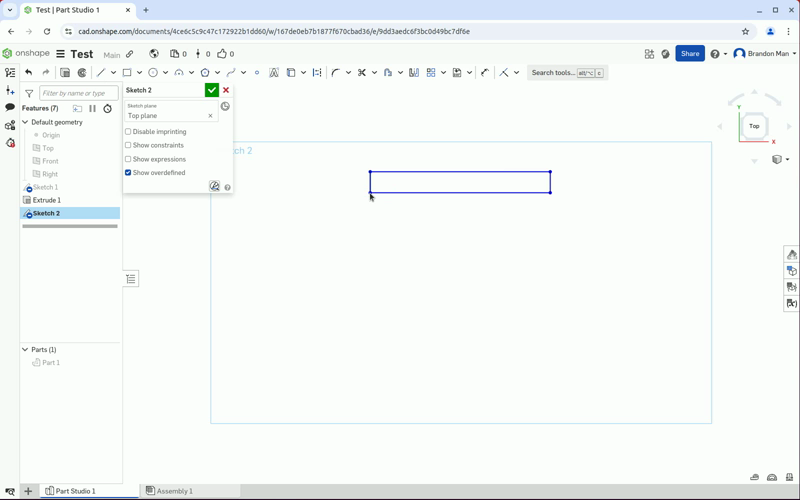
mouse_move(401, 177)
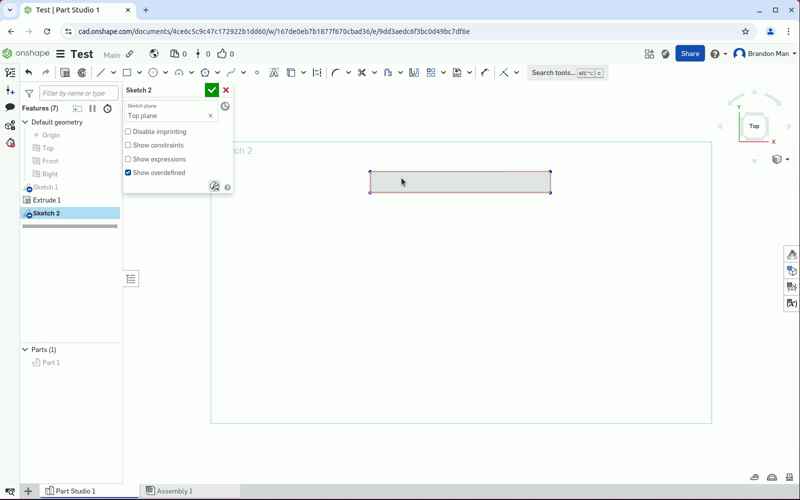
click(401, 177)
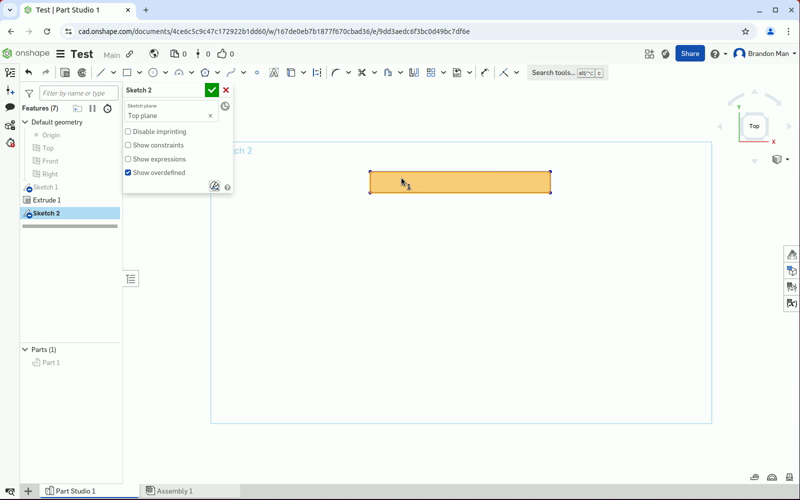
mouse_move(73, 352)
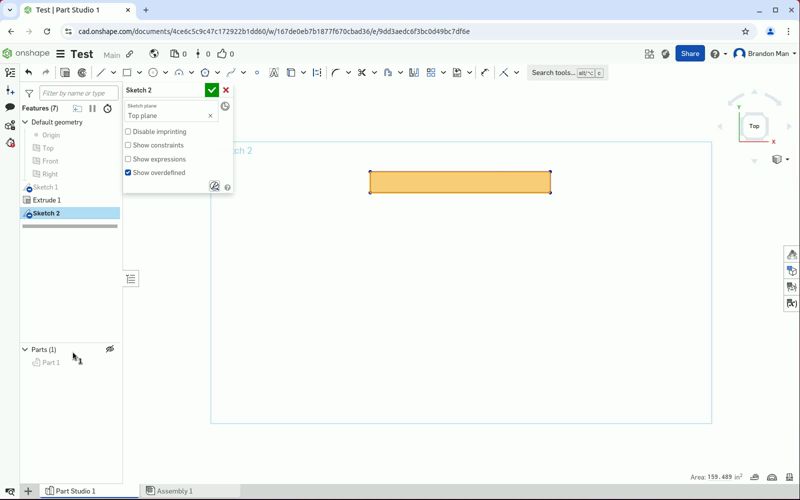
key(shift+y)
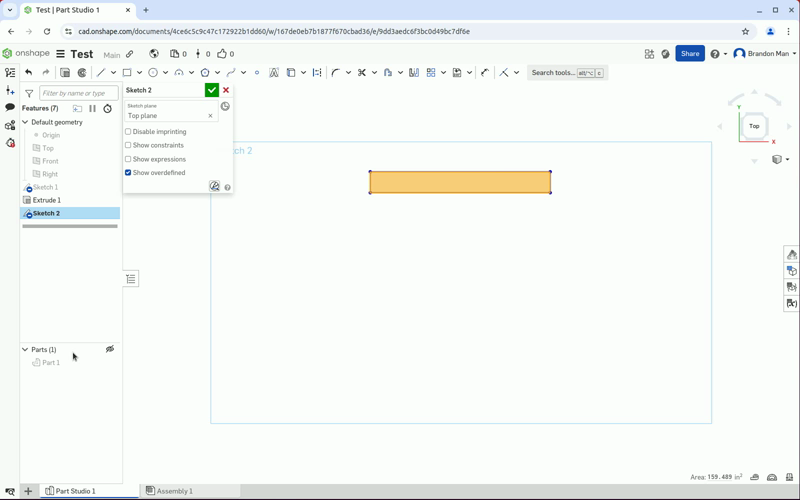
key(shift+e)
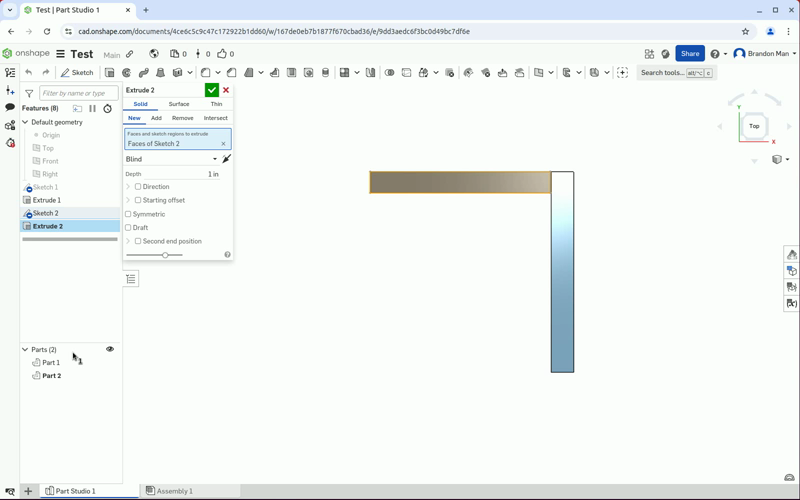
mouse_move(143, 106)
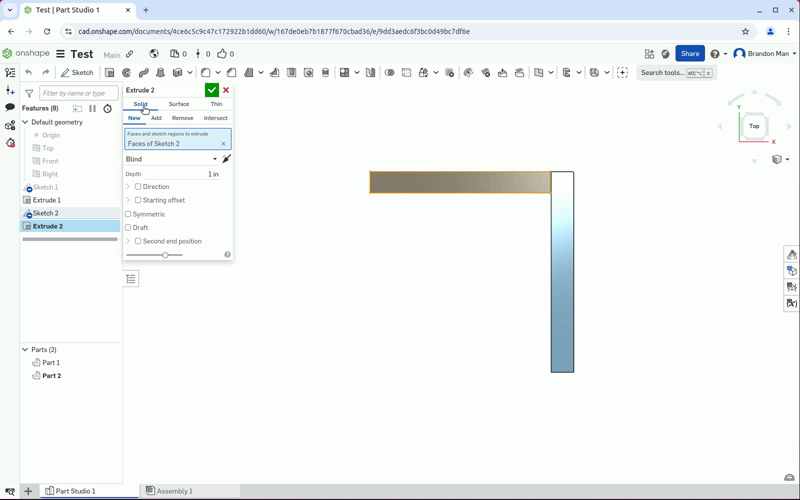
click(143, 106)
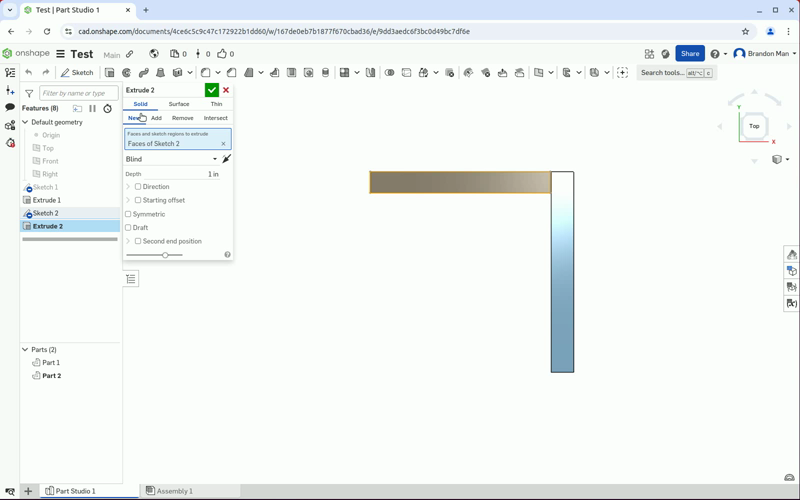
mouse_move(137, 120)
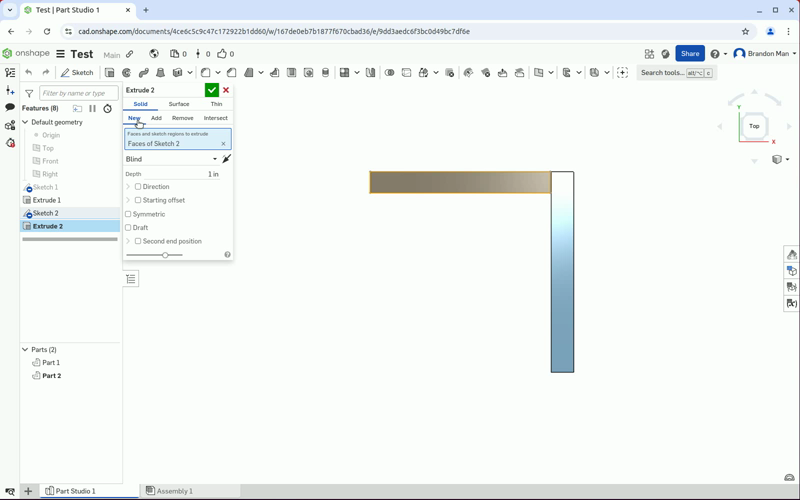
click(137, 120)
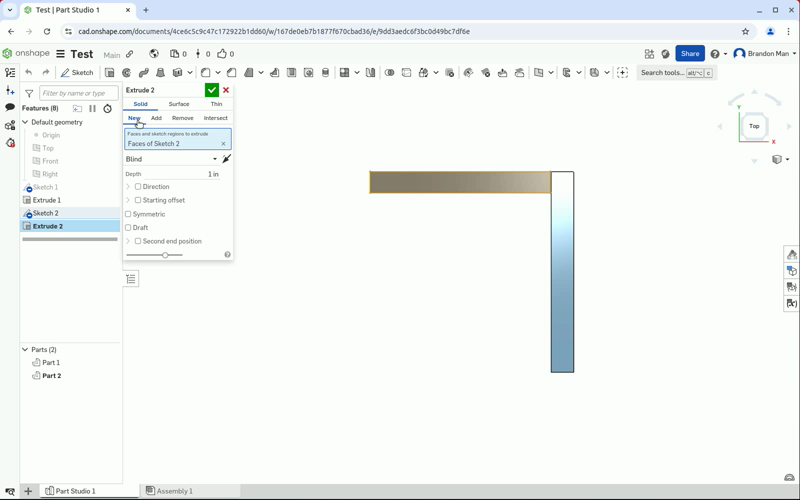
key(tab, 4)
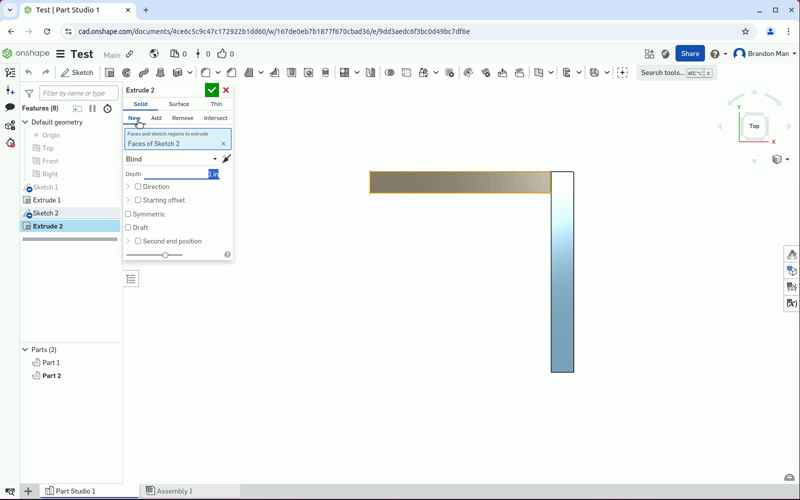
text(14.202)
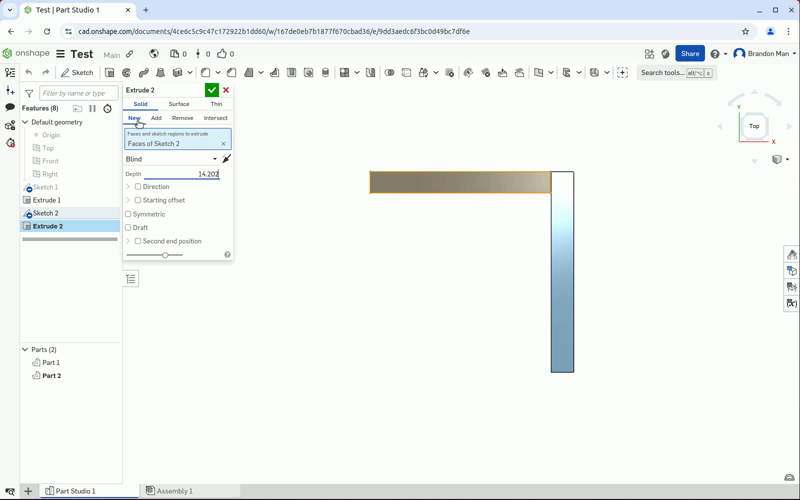
key(enter)
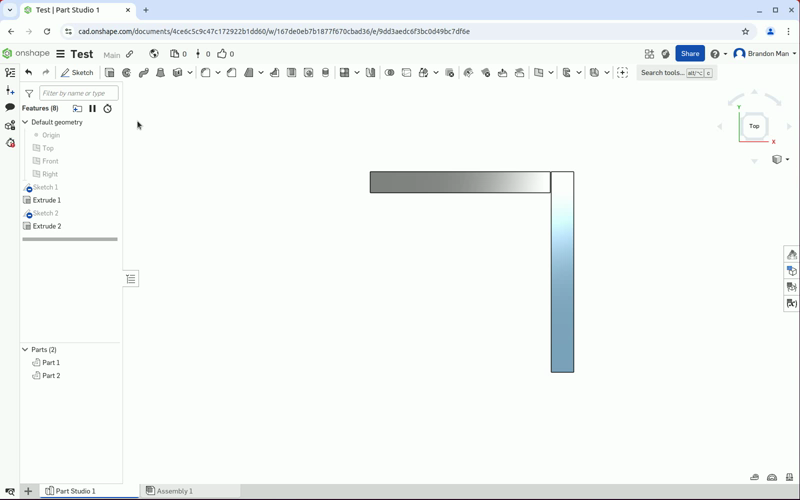
key(shift+h)
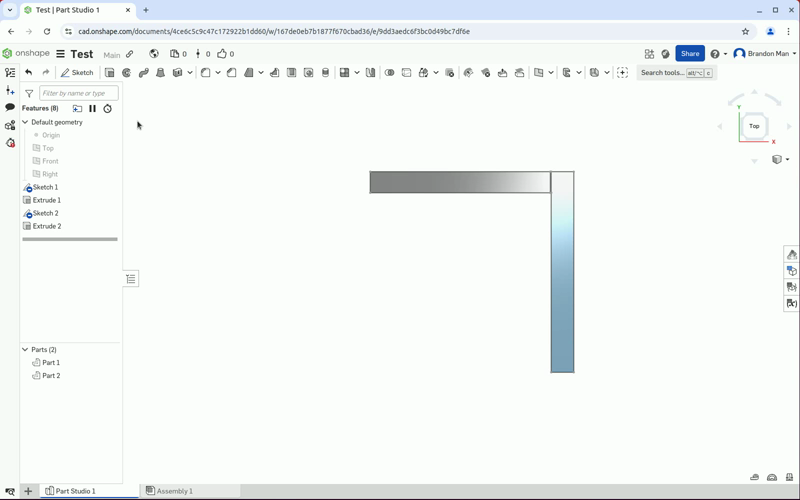
key(shift+h)
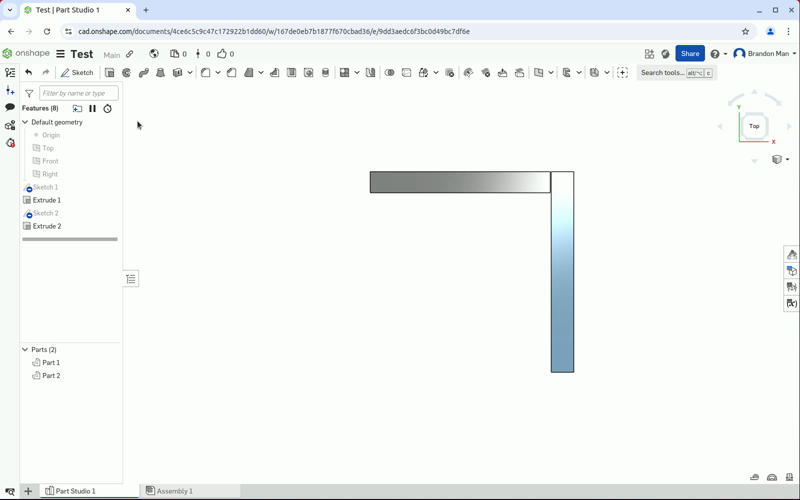
mouse_move(73, 189)
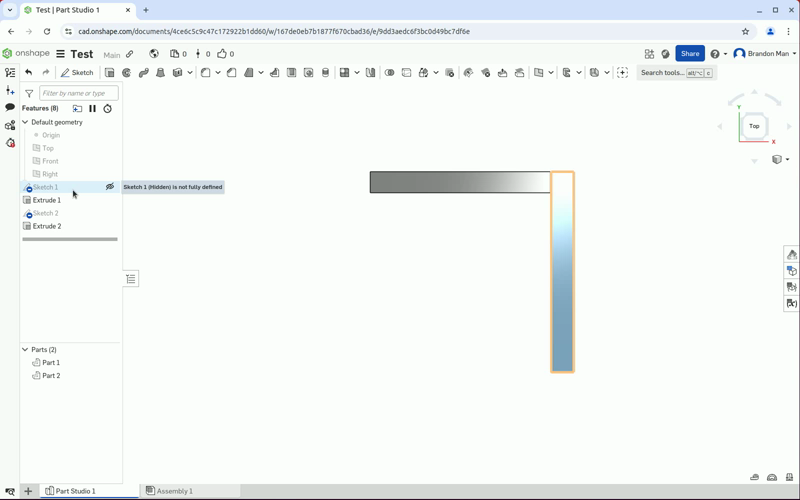
click(73, 189)
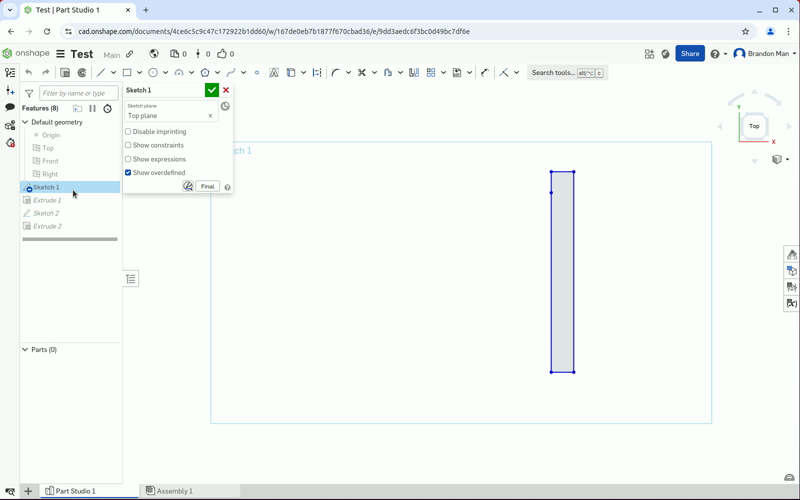
mouse_move(229, 92)
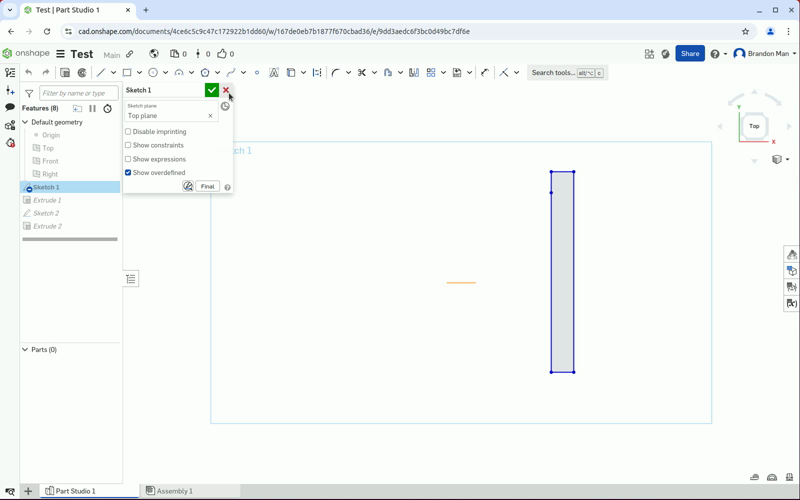
click(229, 92)
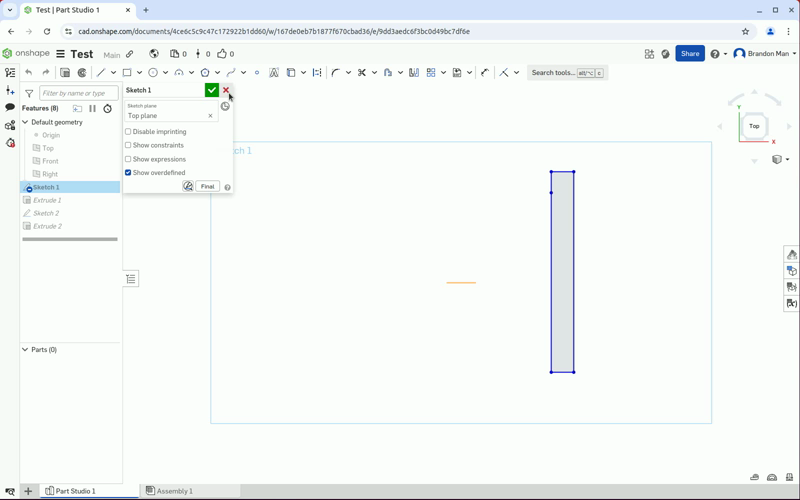
key(shift+s)
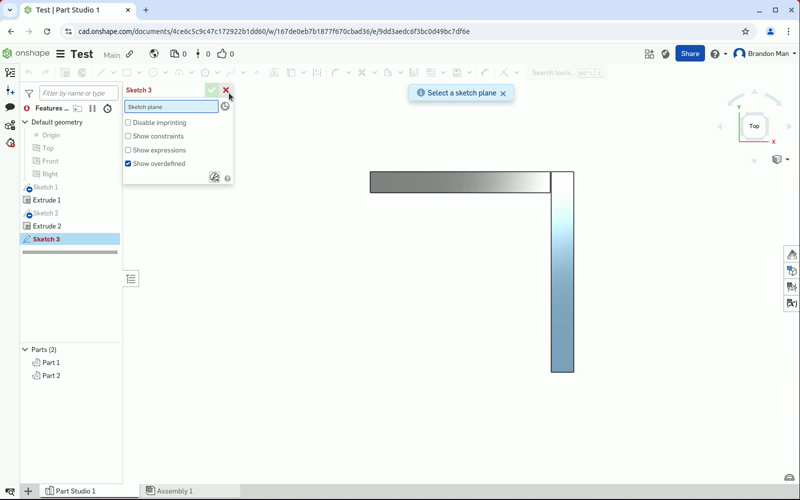
mouse_move(73, 150)
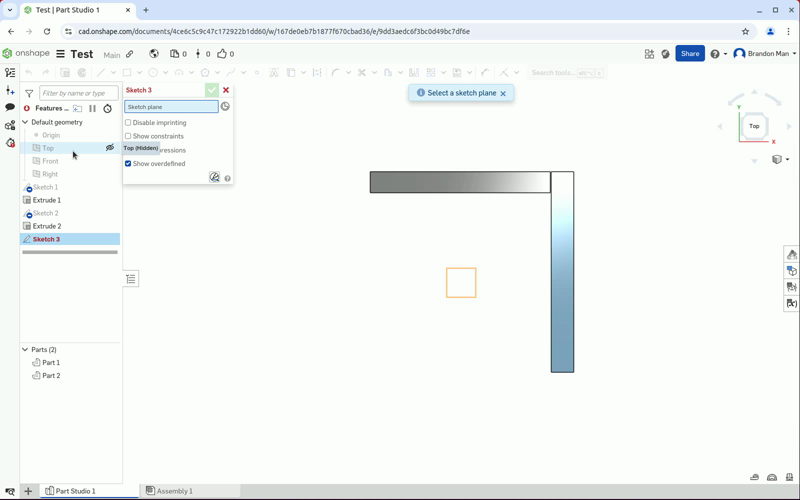
click(73, 150)
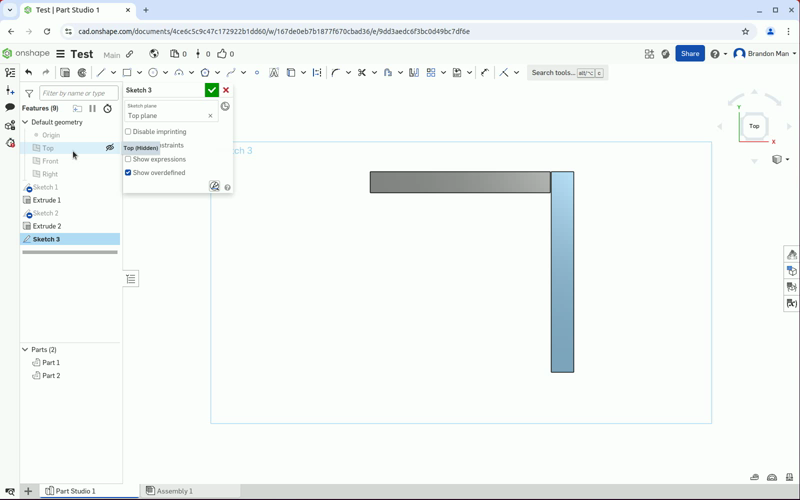
mouse_move(73, 352)
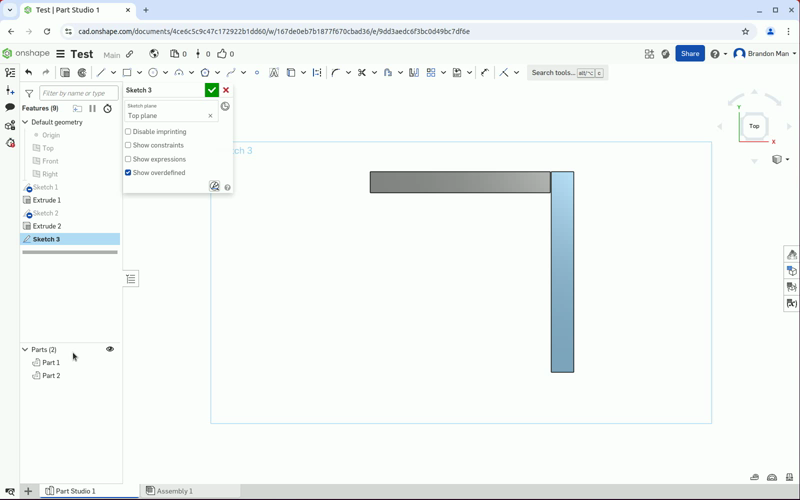
key(y)
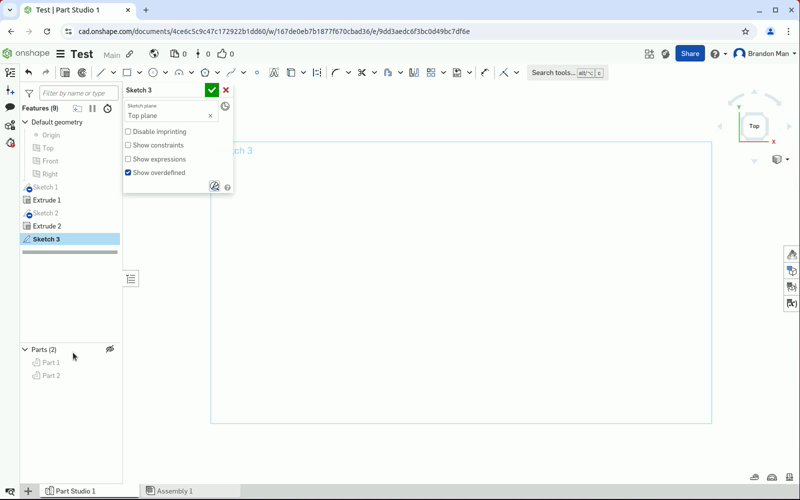
key(l)
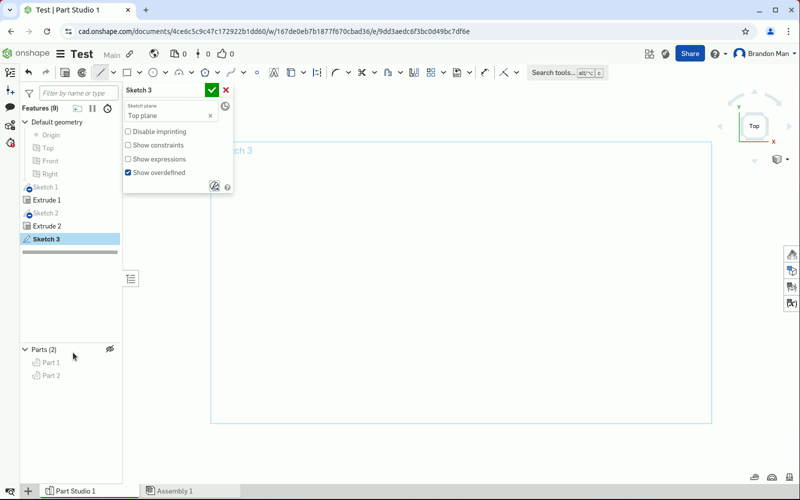
key_down(shift)
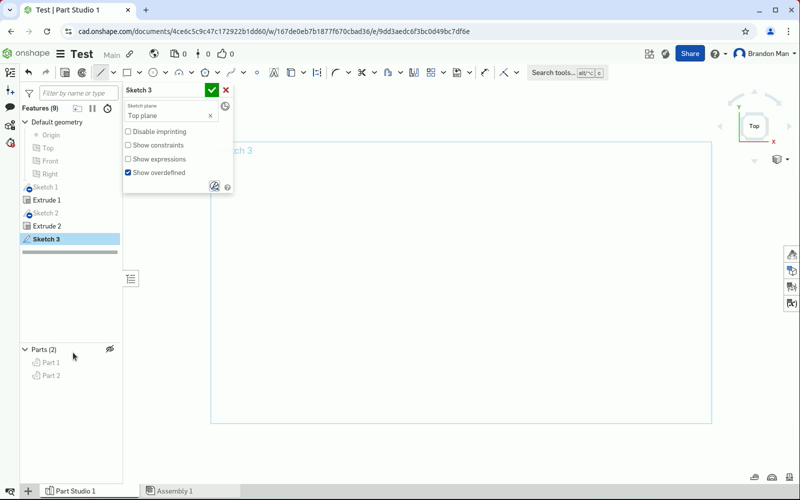
mouse_move(370, 373)
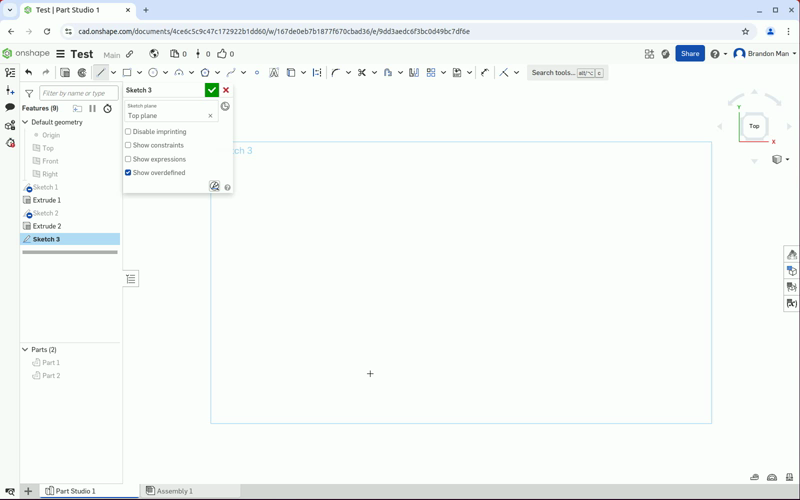
click(370, 373)
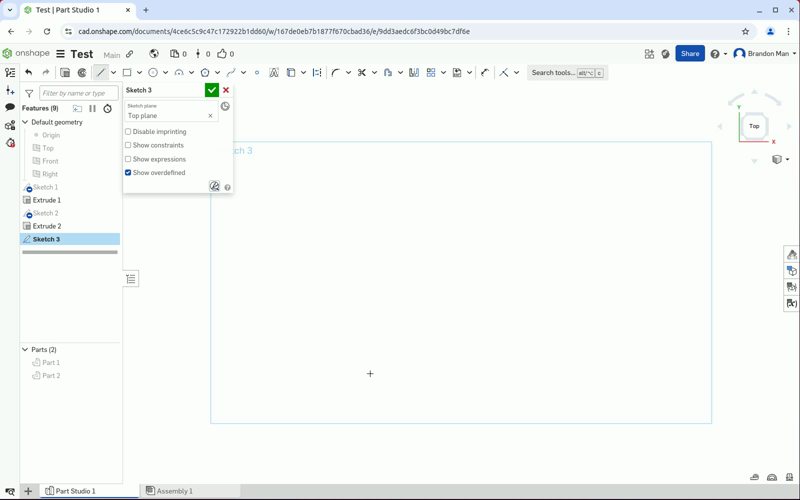
key_up(shift)
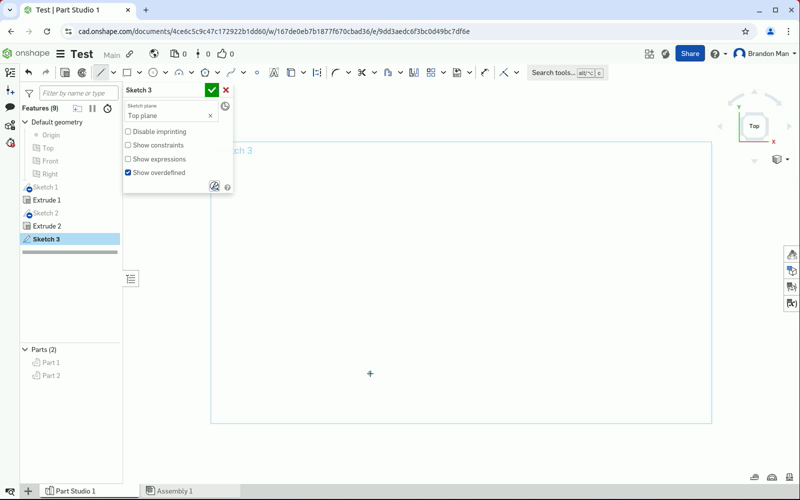
key_down(shift)
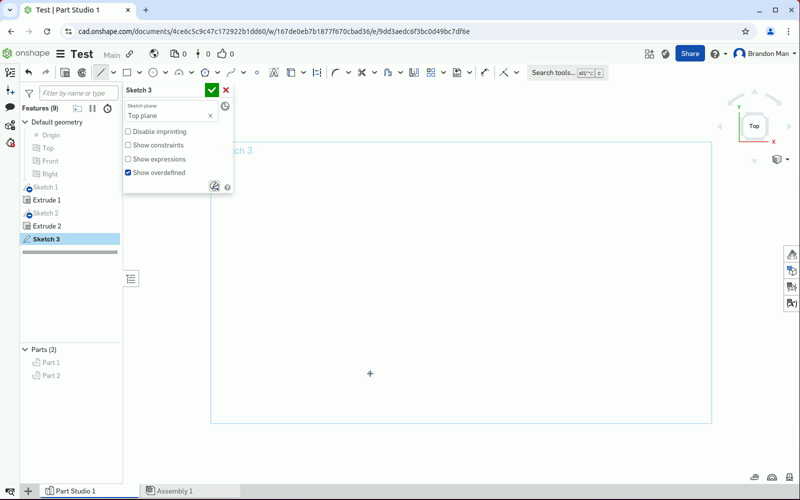
mouse_move(550, 373)
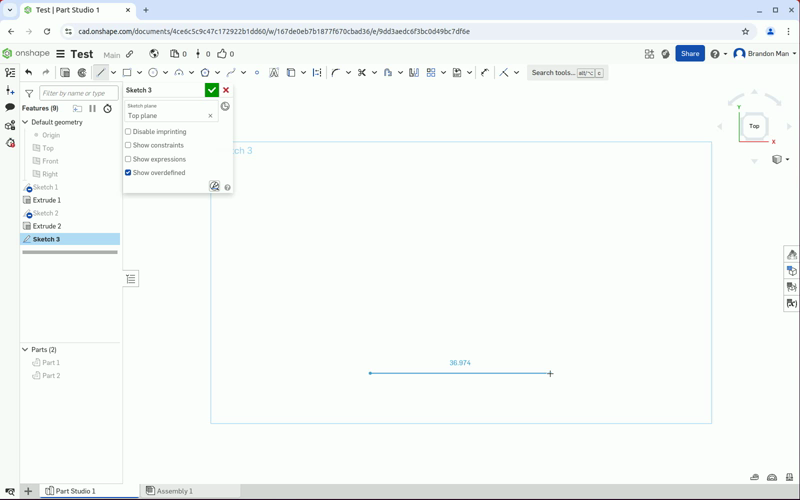
click(550, 373)
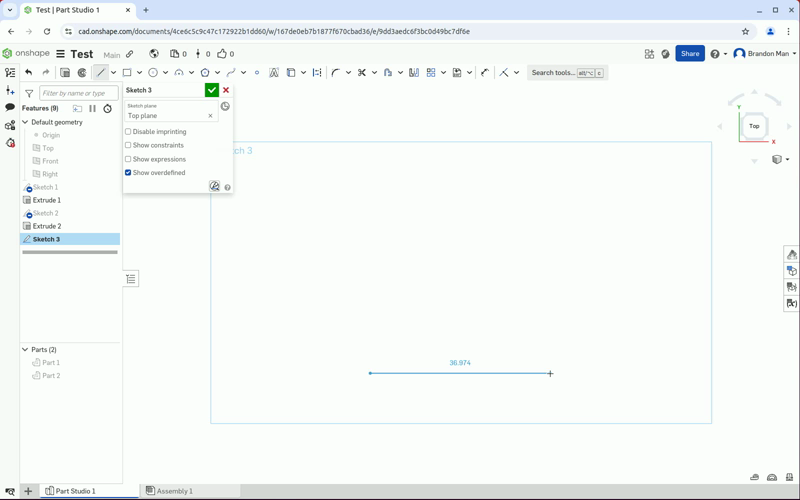
key_up(shift)
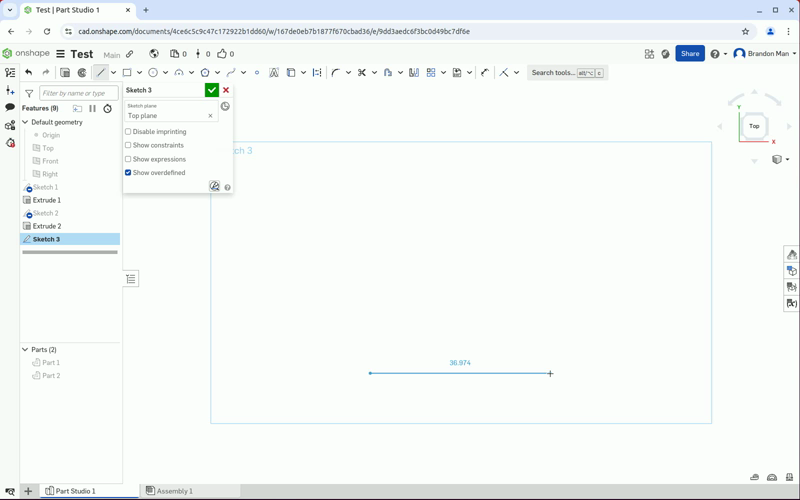
key_down(shift)
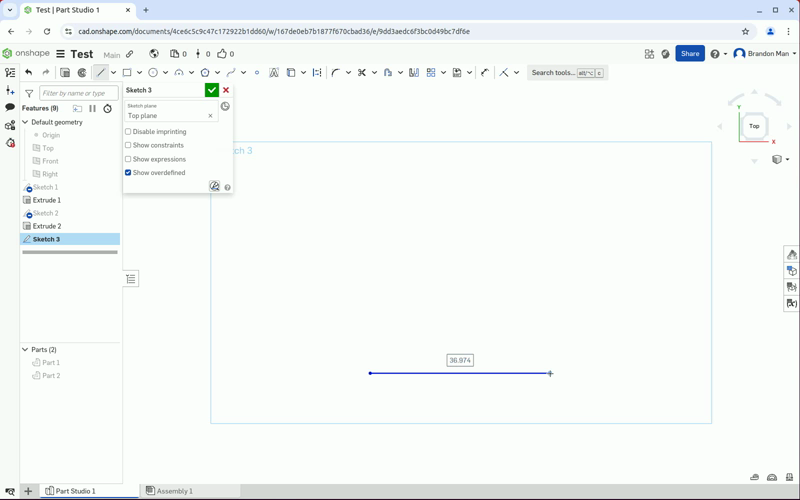
mouse_move(550, 193)
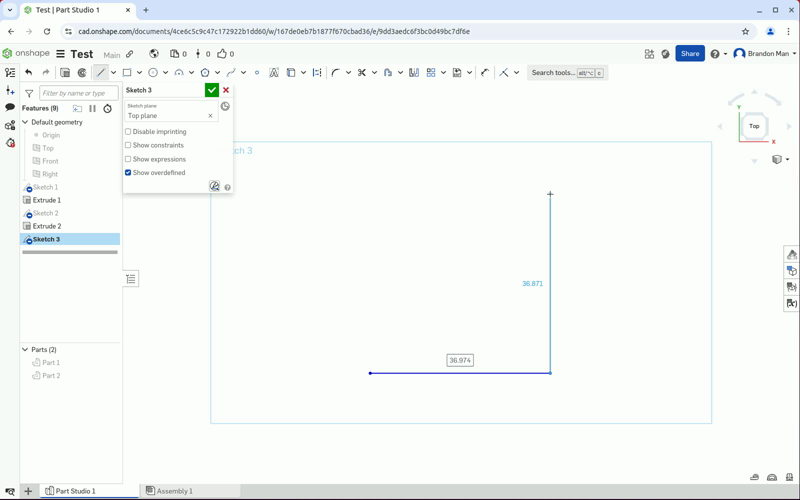
click(550, 193)
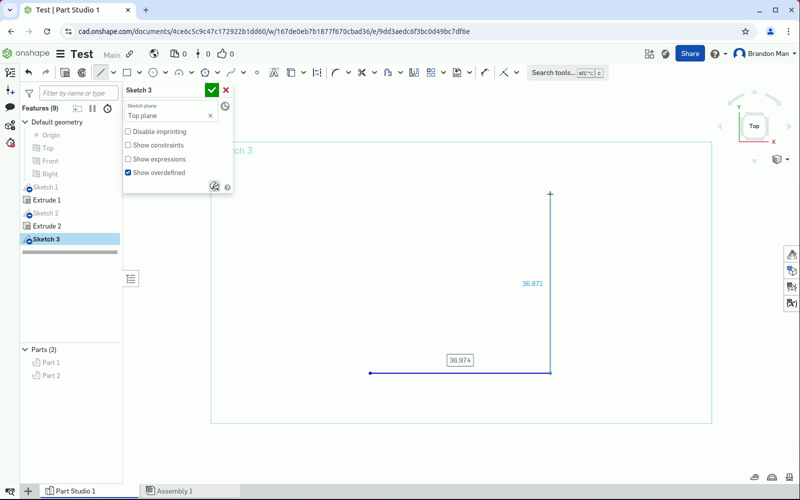
key_up(shift)
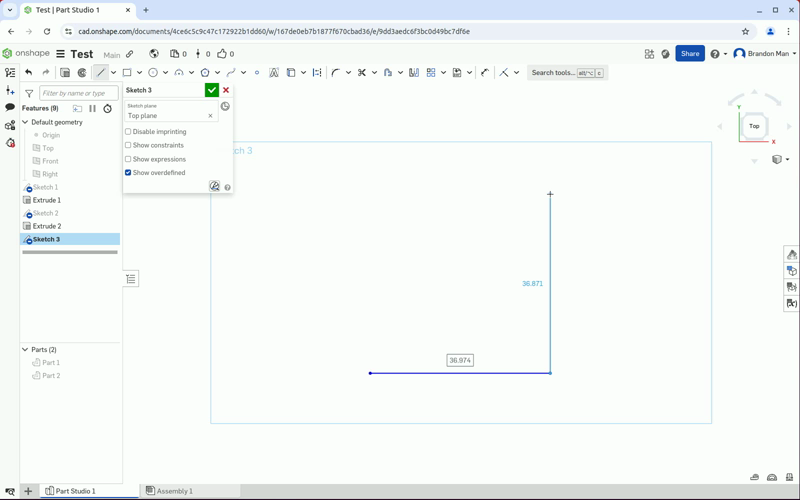
key_down(shift)
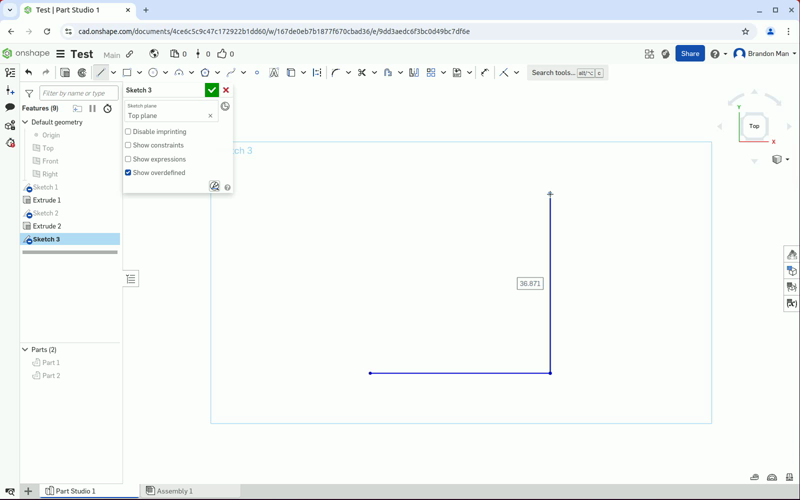
mouse_move(370, 193)
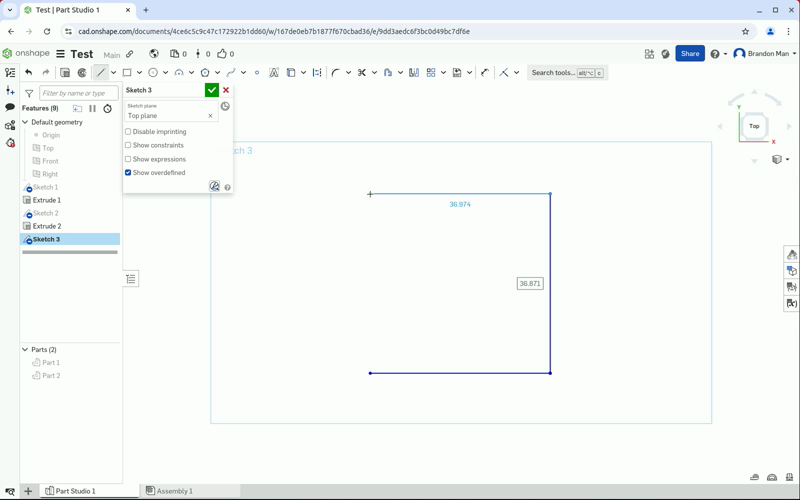
click(370, 193)
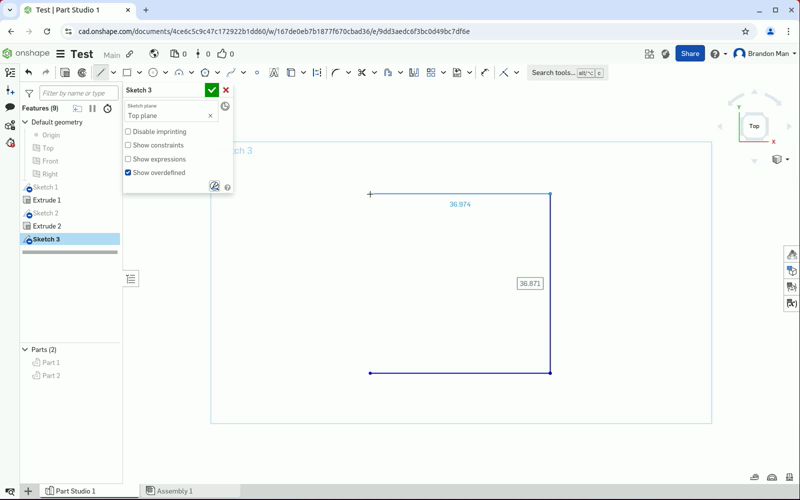
key_up(shift)
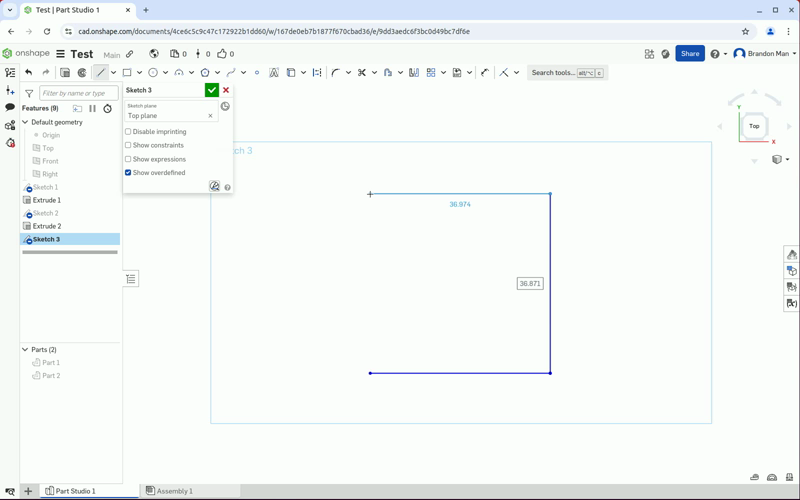
key_down(shift)
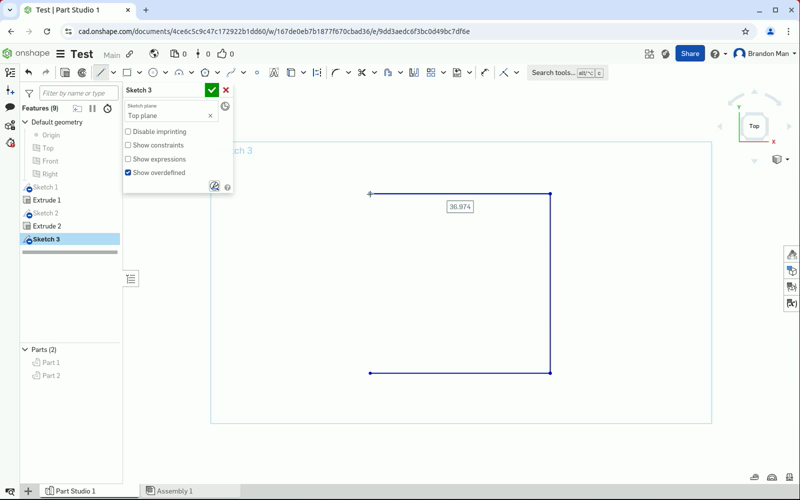
mouse_move(370, 373)
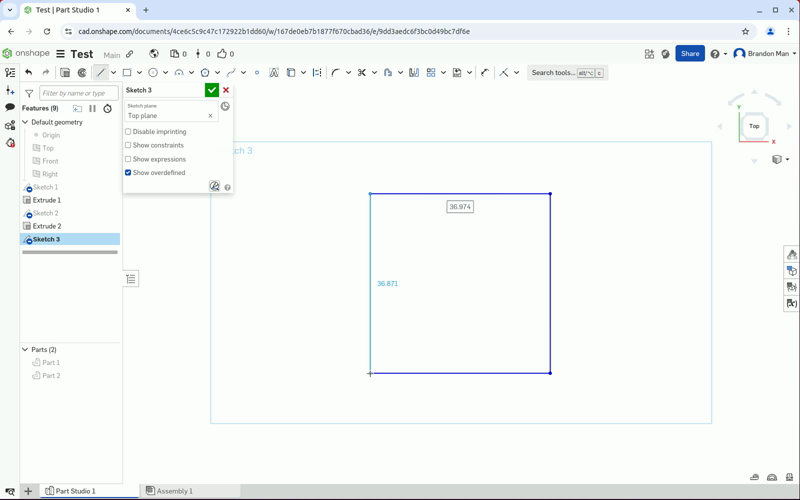
key_up(shift)
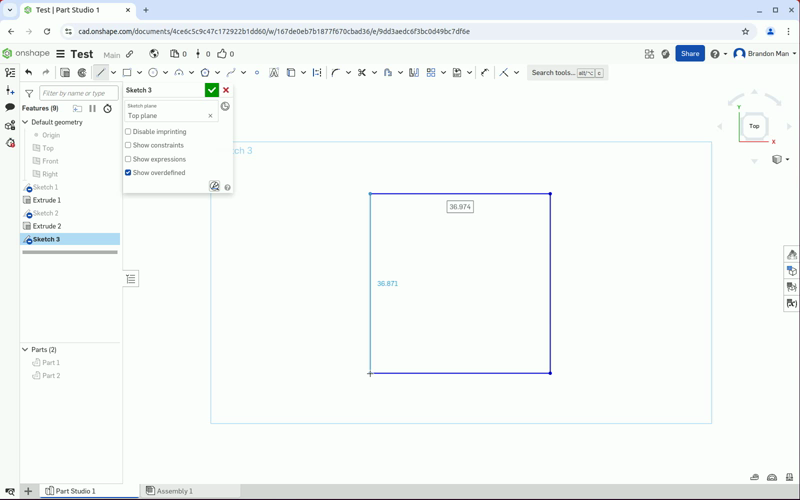
click(370, 373)
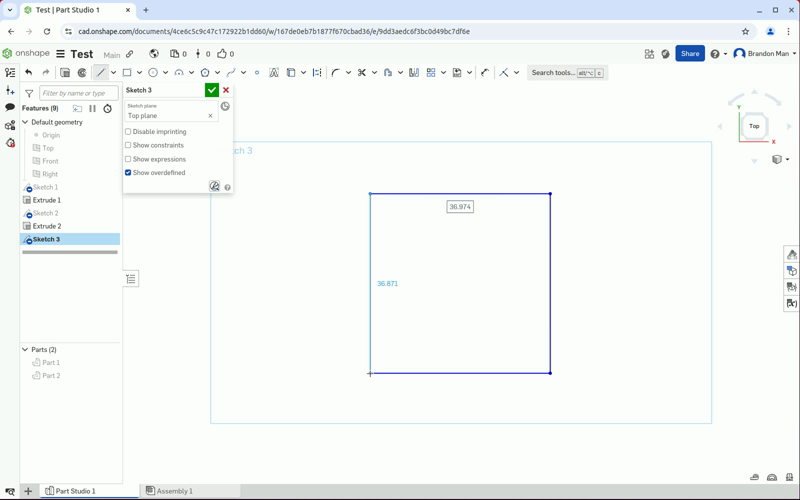
key(esc)
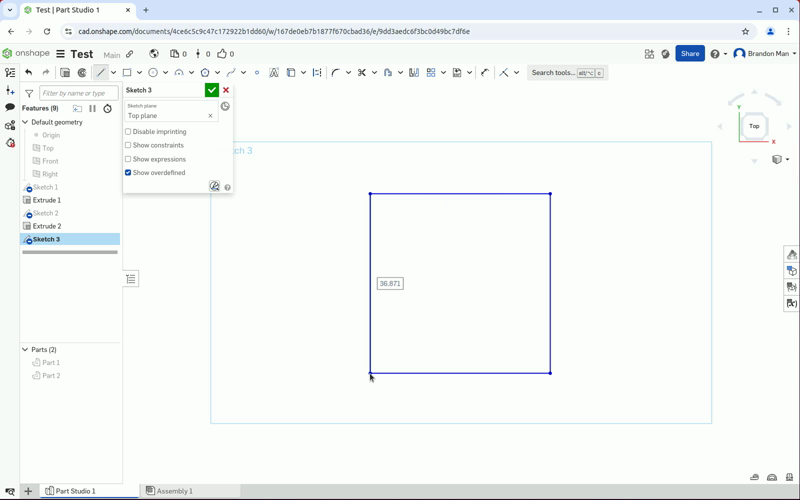
key(c)
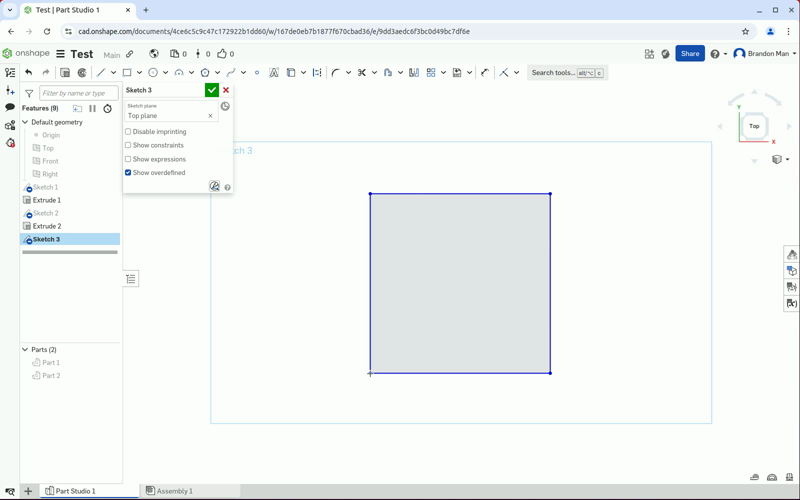
key_down(shift)
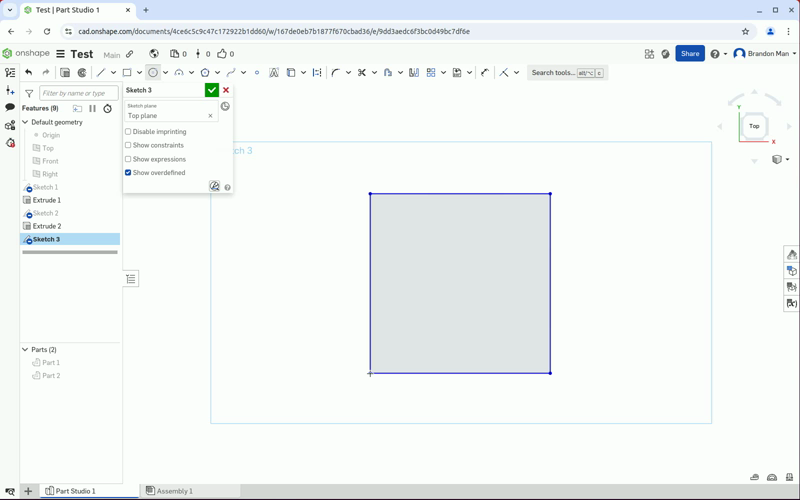
mouse_move(495, 255)
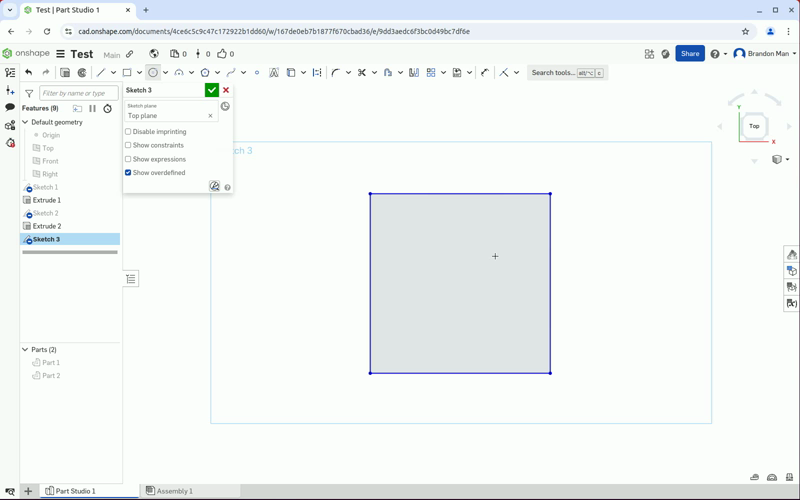
click(495, 255)
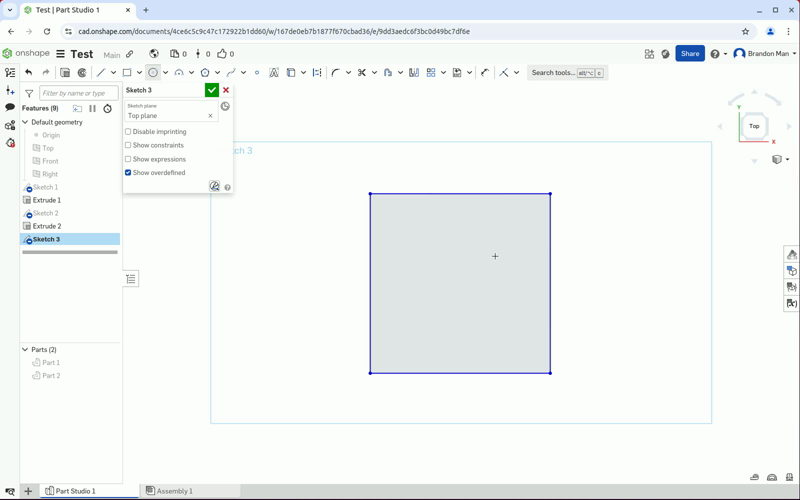
key_up(shift)
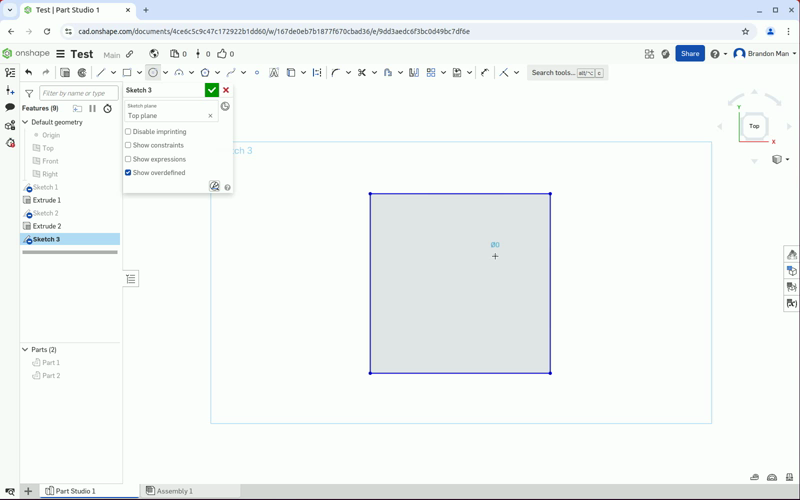
mouse_move(508, 255)
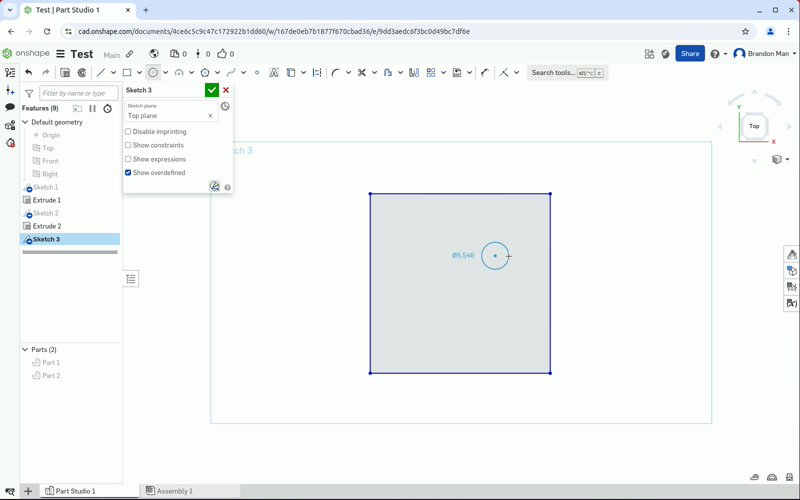
click(508, 255)
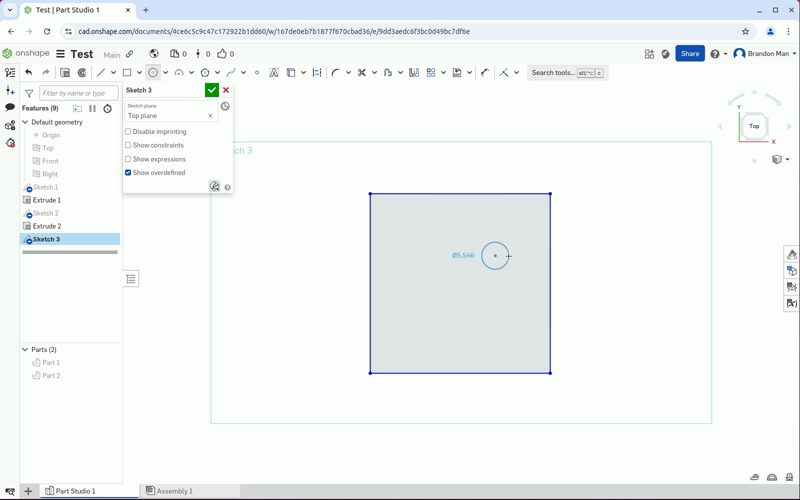
key(esc)
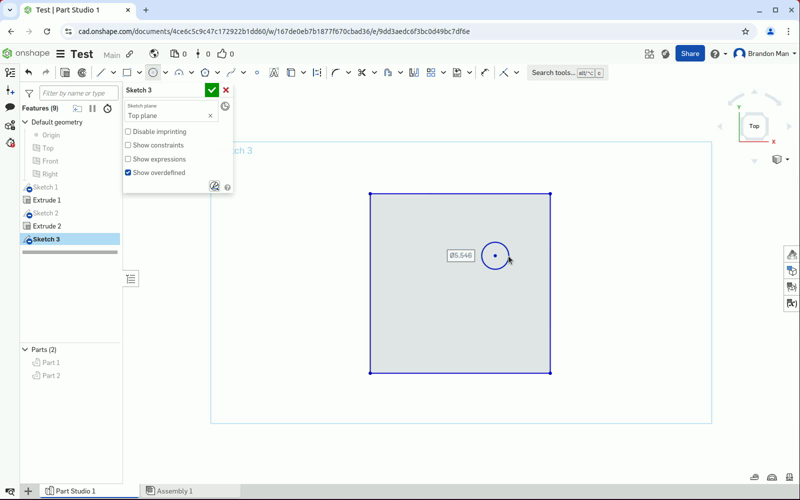
mouse_move(496, 336)
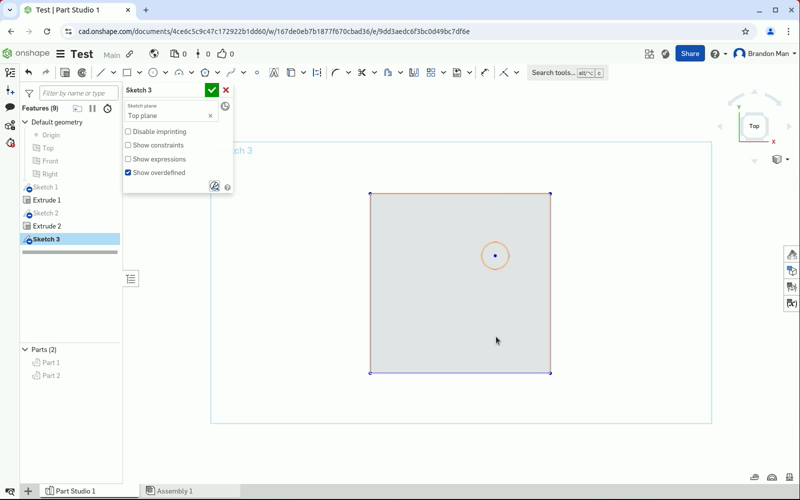
click(496, 336)
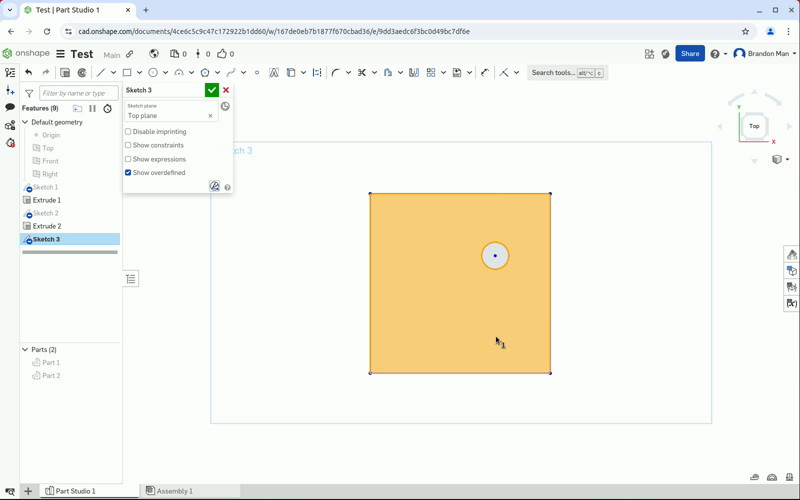
mouse_move(73, 352)
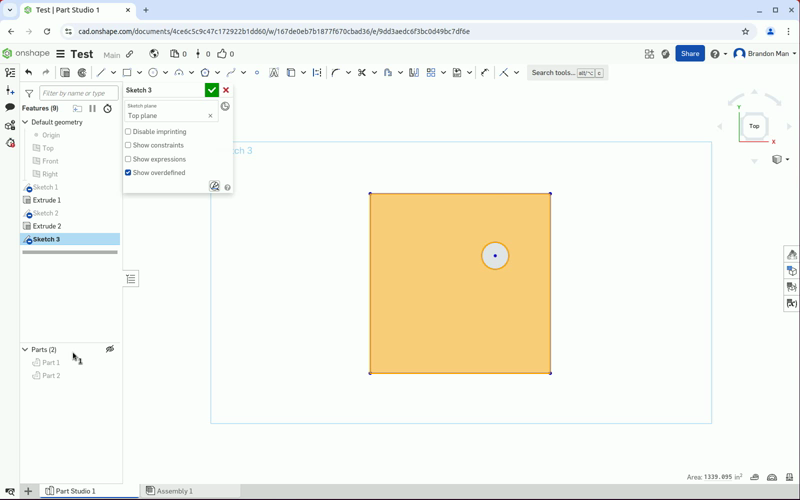
key(shift+y)
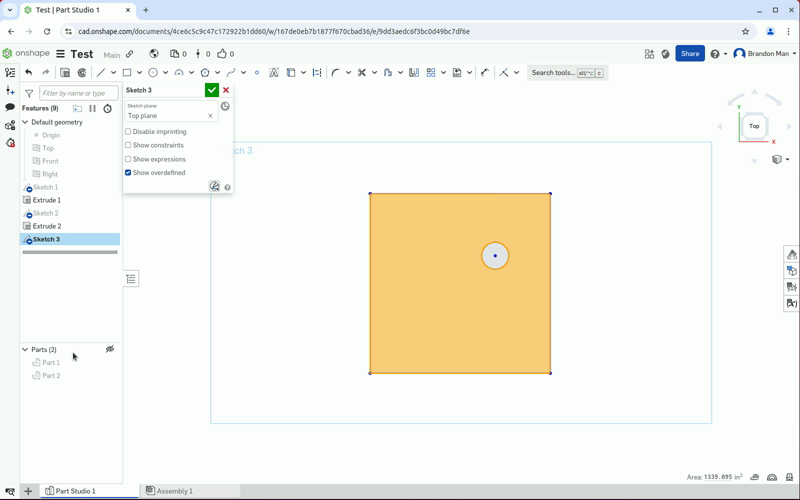
key(shift+e)
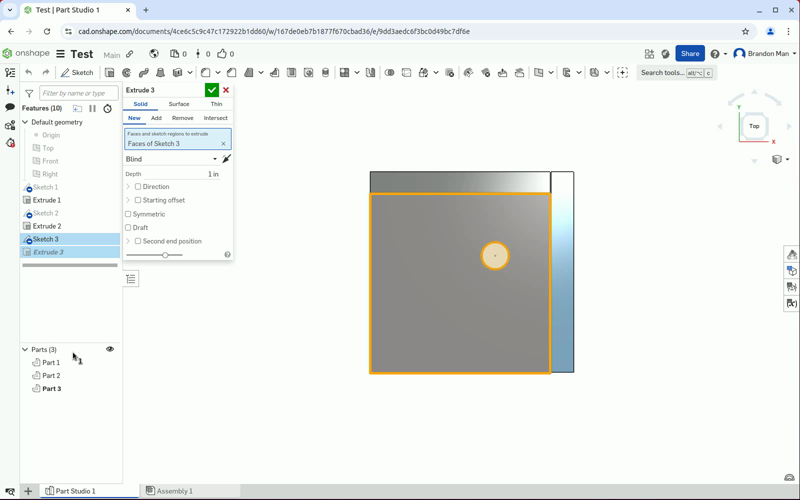
mouse_move(143, 106)
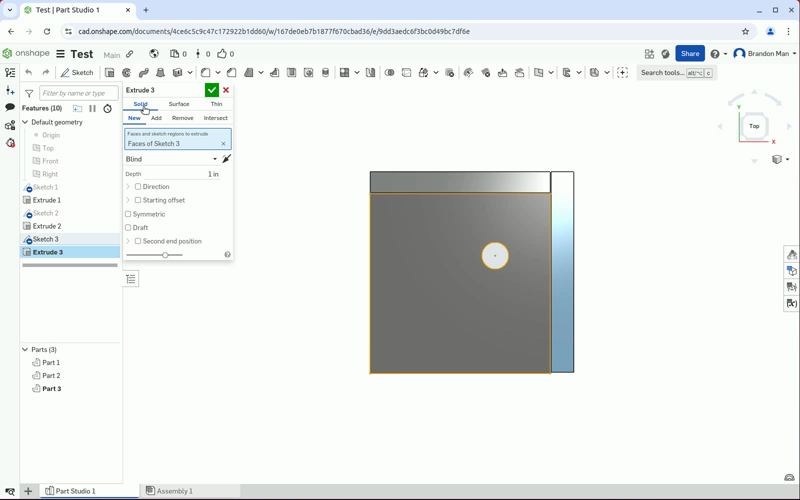
click(143, 106)
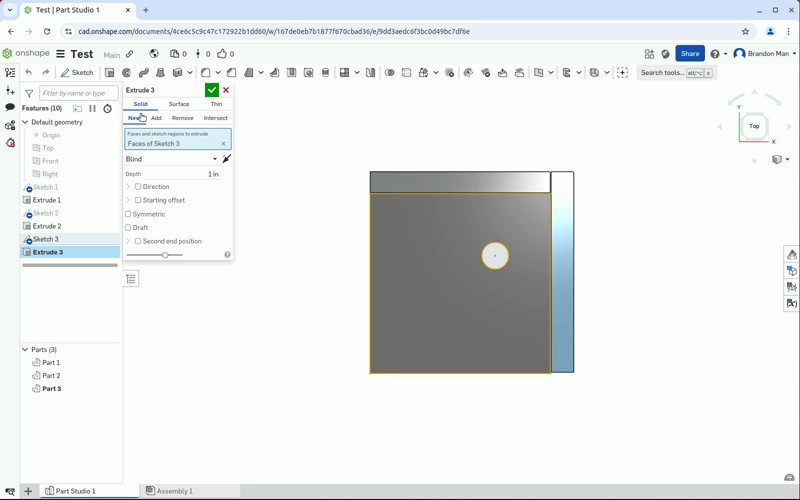
mouse_move(137, 120)
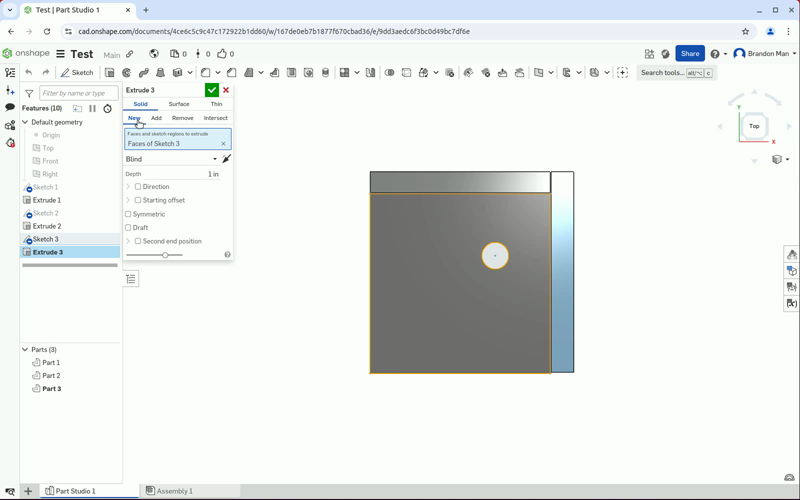
click(137, 120)
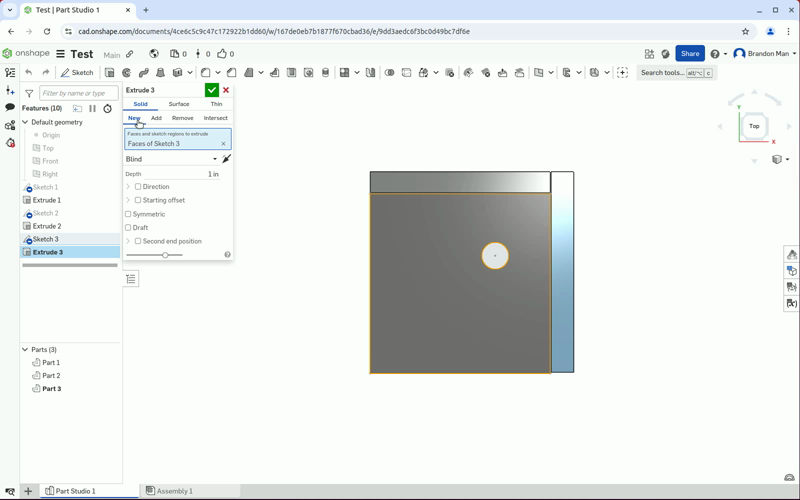
key(tab, 4)
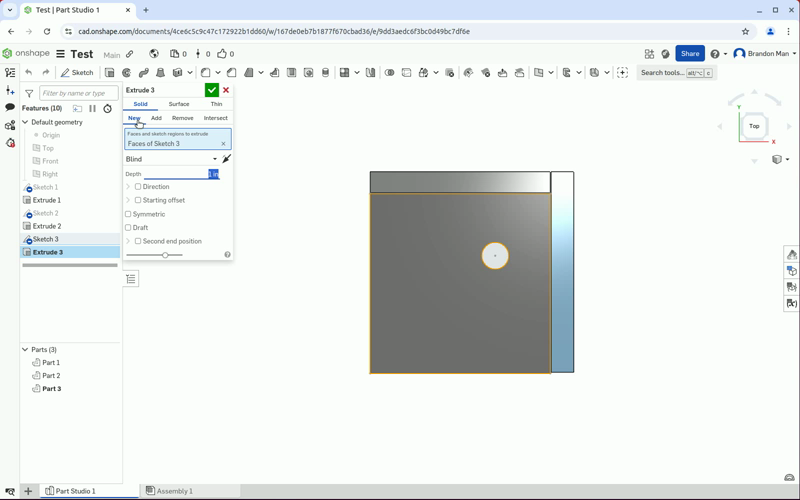
text(7.221)
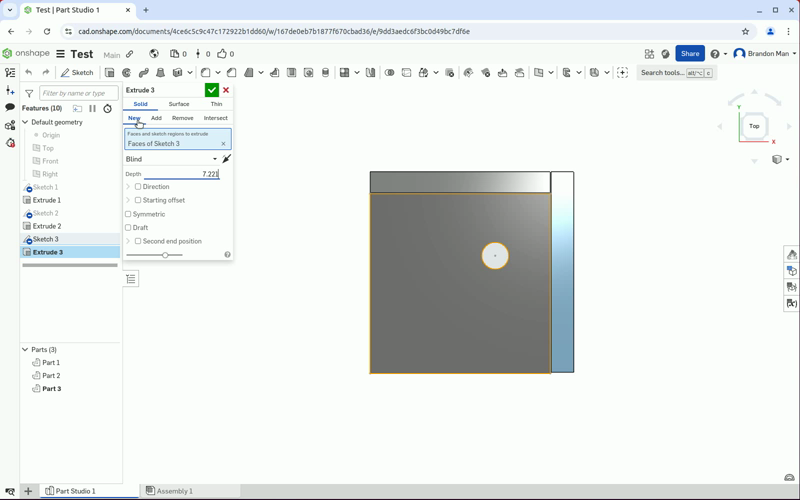
key(enter)
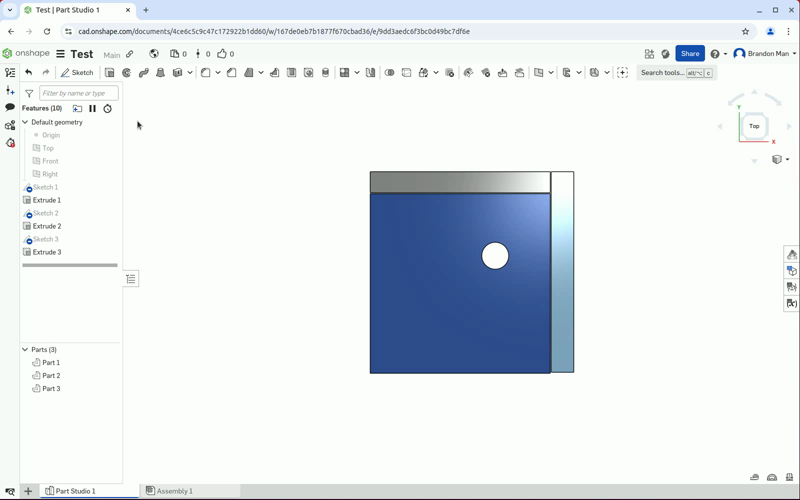
key(shift+h)
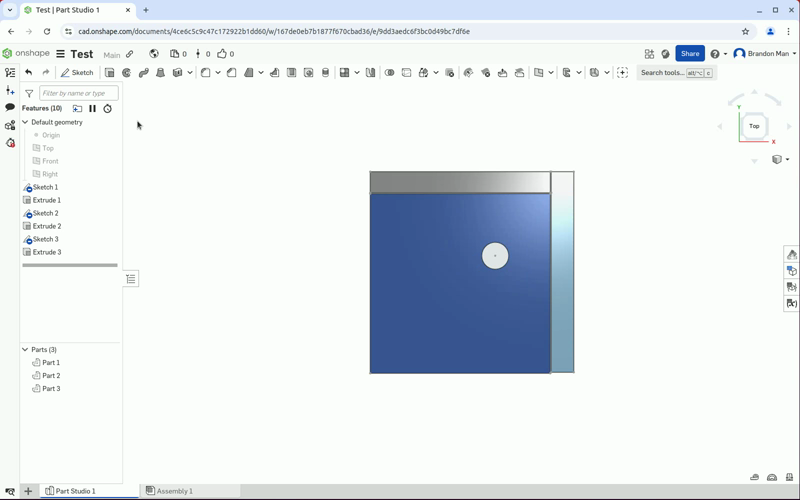
key(shift+h)
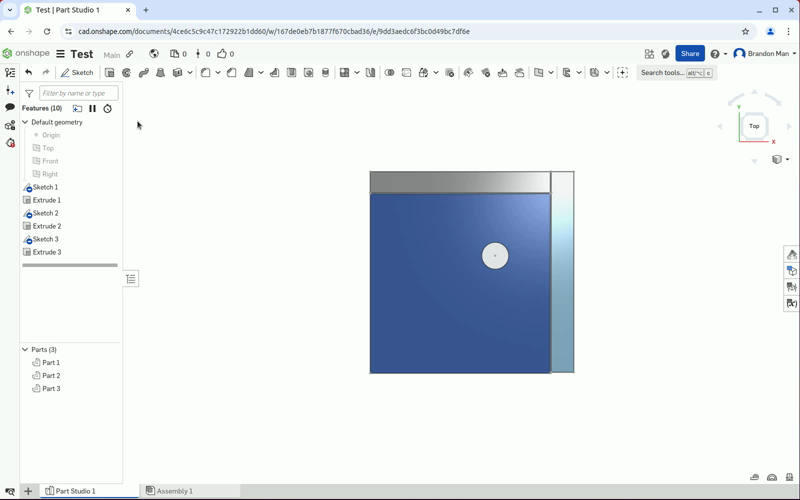
key(shift+7)
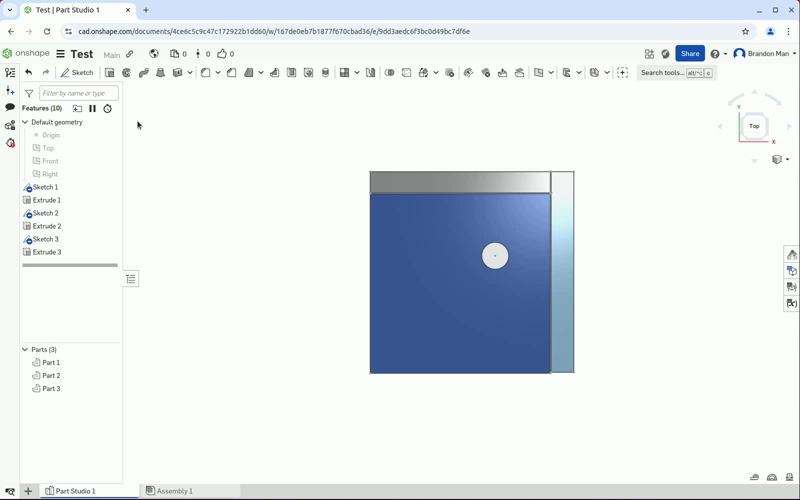
key(up, 3)
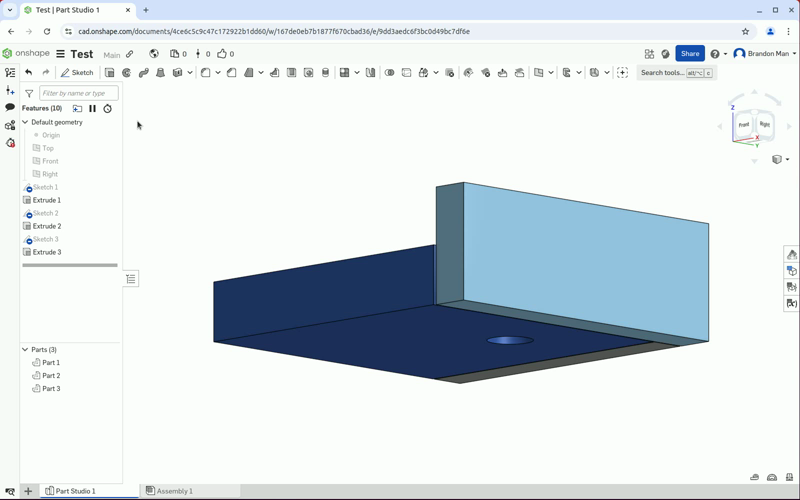
key(left, 3)
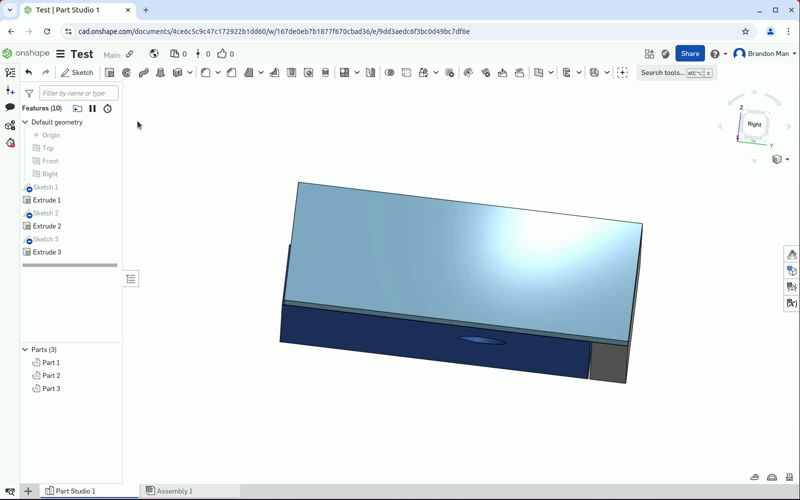
key(right, 3)
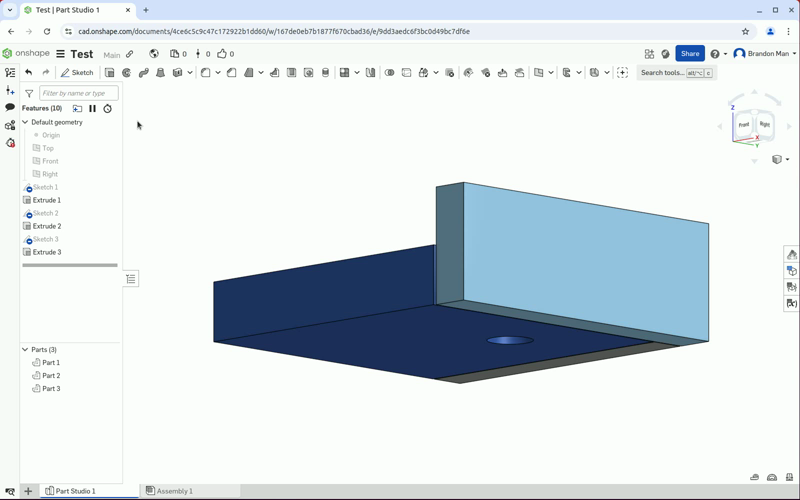
key(down, 3)
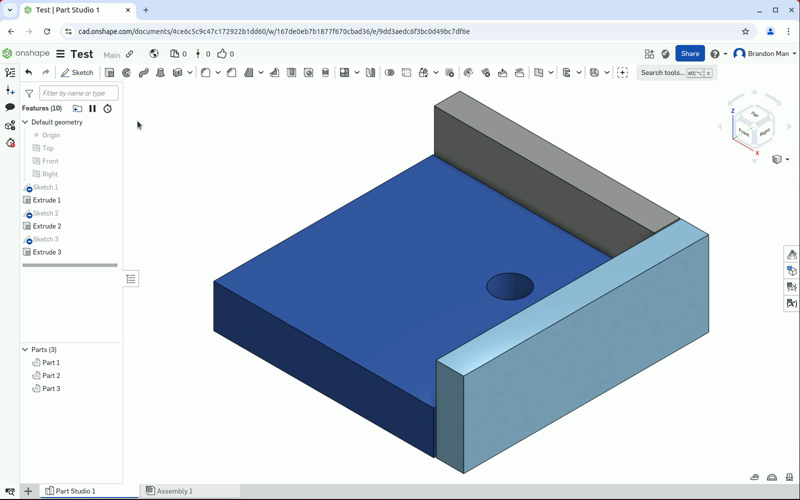
mouse_move(73, 189)
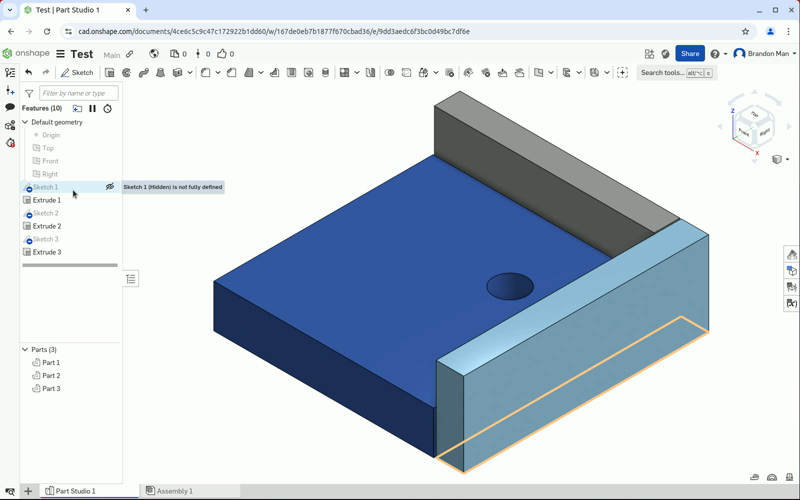
click(73, 189)